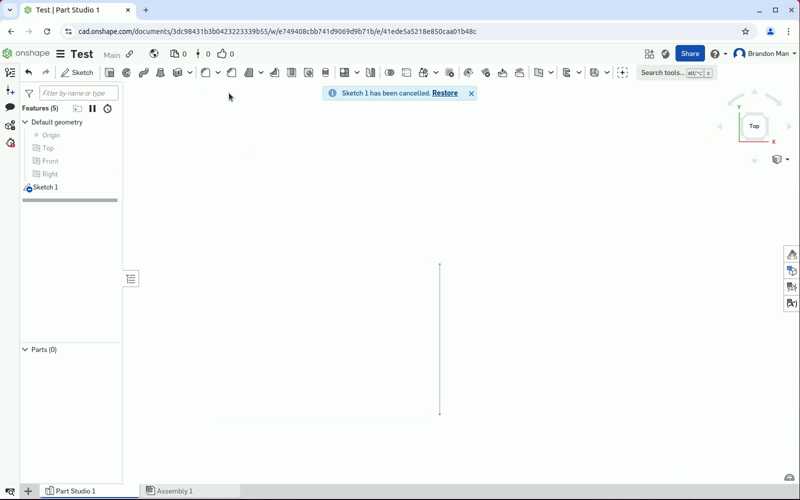
key(shift+h)
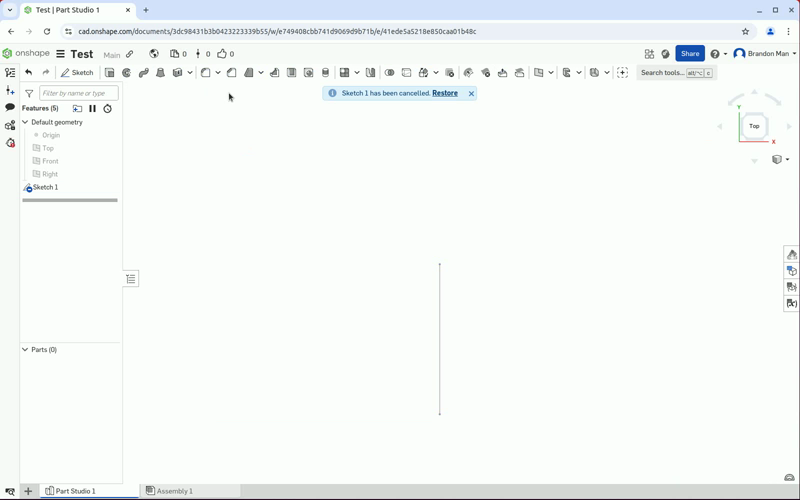
key(shift+s)
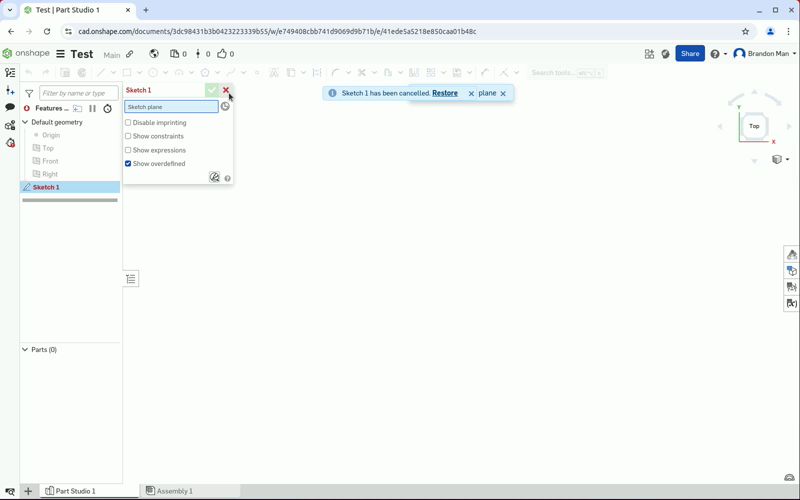
mouse_move(73, 150)
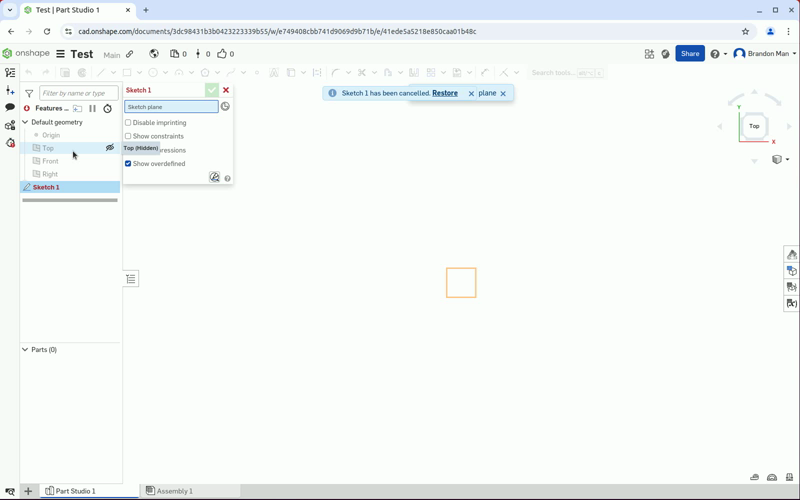
click(73, 150)
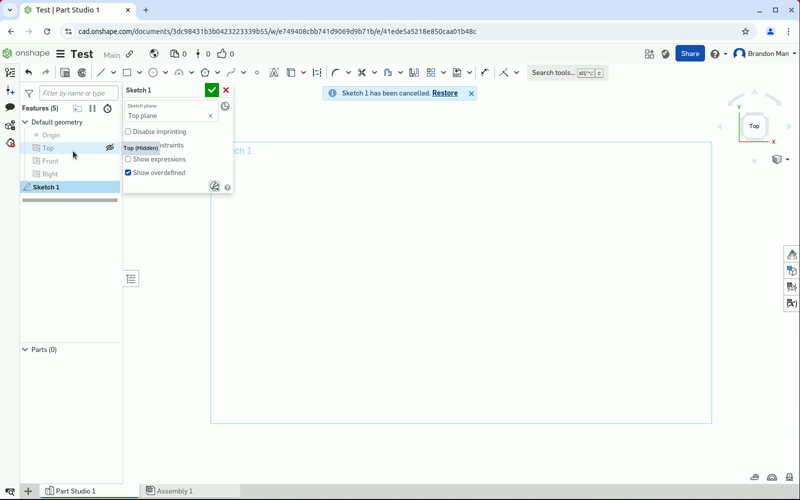
mouse_move(73, 352)
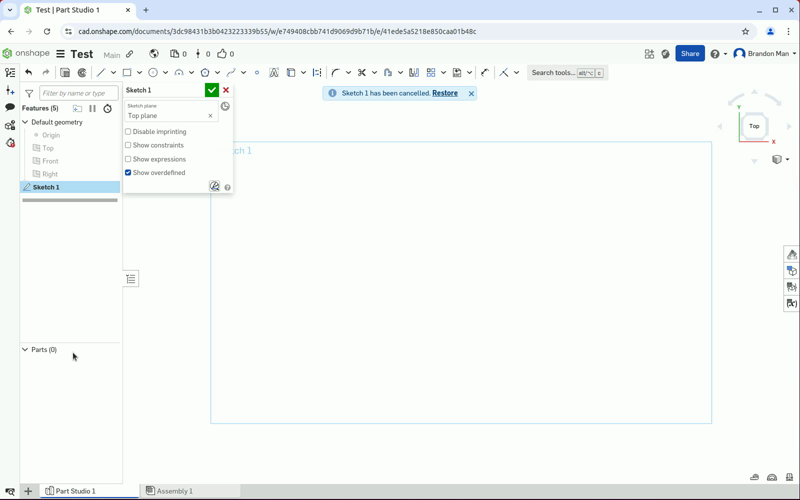
key(y)
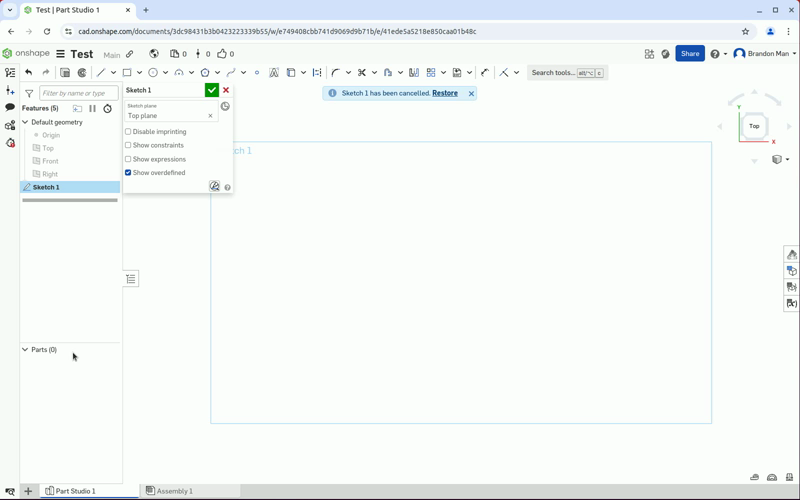
key(l)
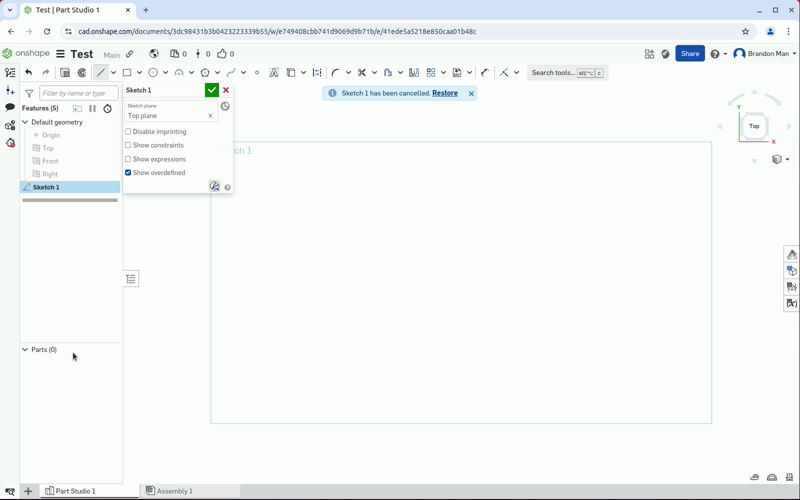
key_down(shift)
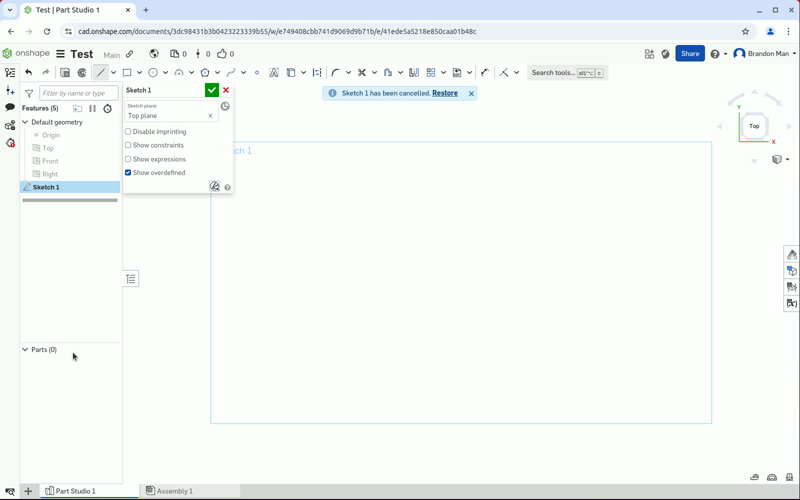
mouse_move(370, 395)
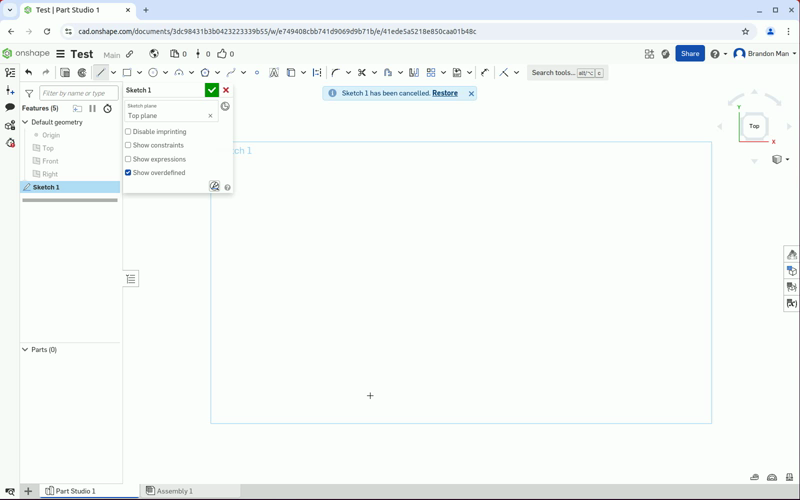
click(370, 395)
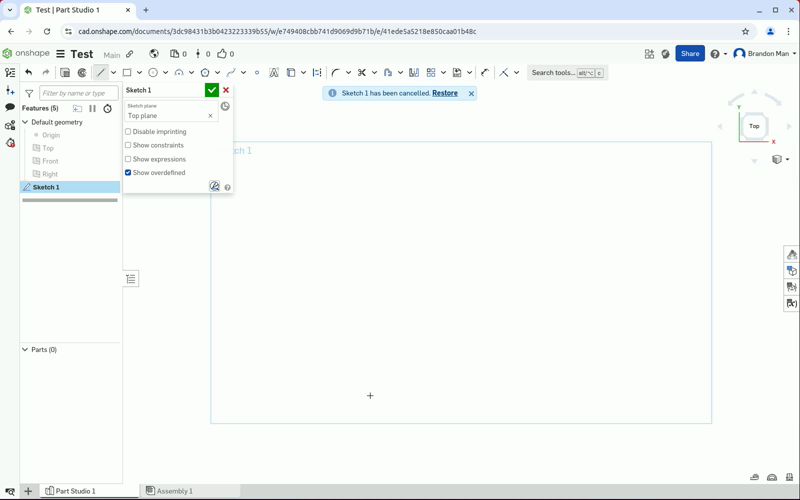
key_up(shift)
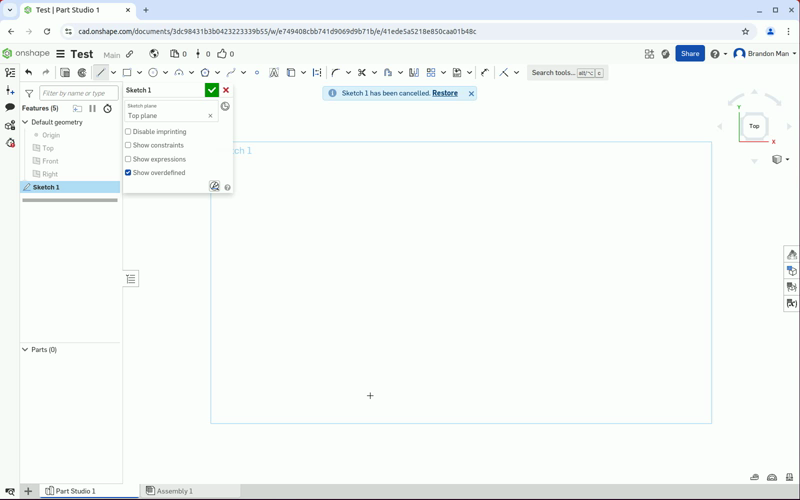
key_down(shift)
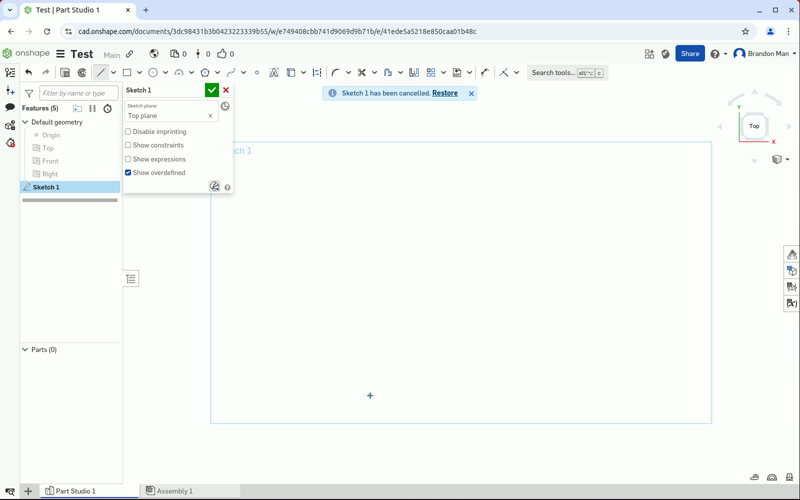
mouse_move(549, 395)
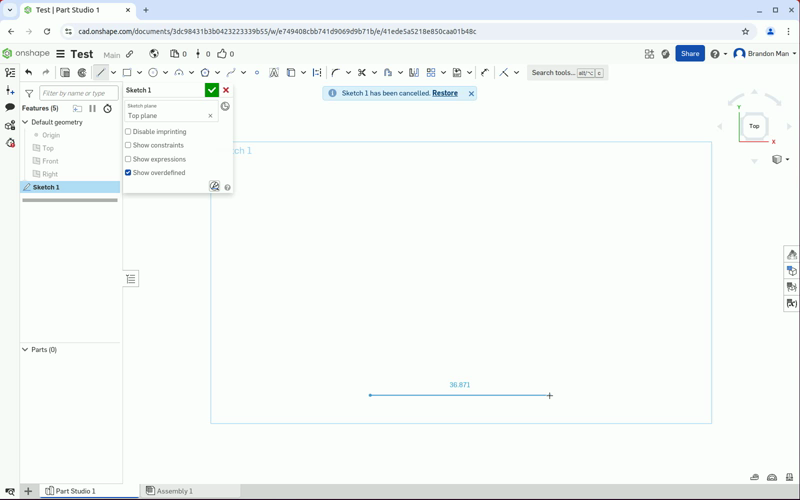
click(549, 395)
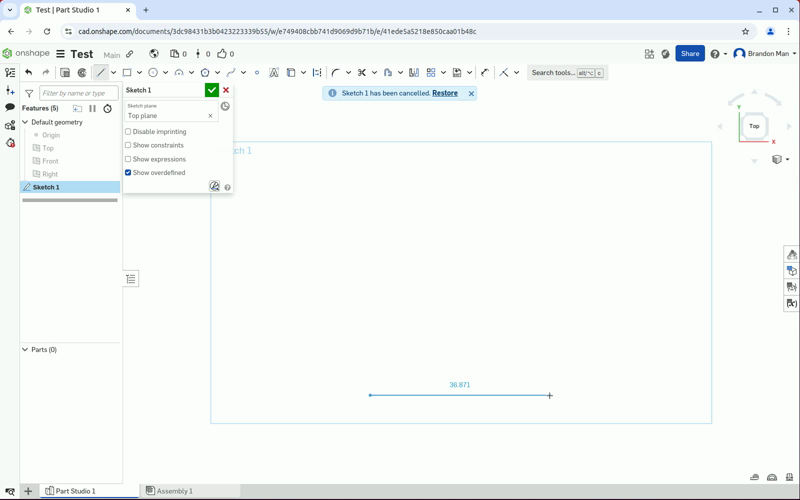
key_up(shift)
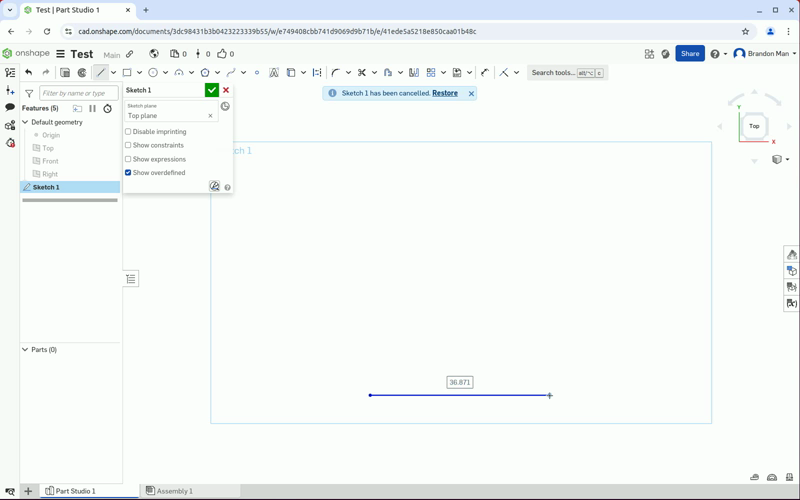
key_down(shift)
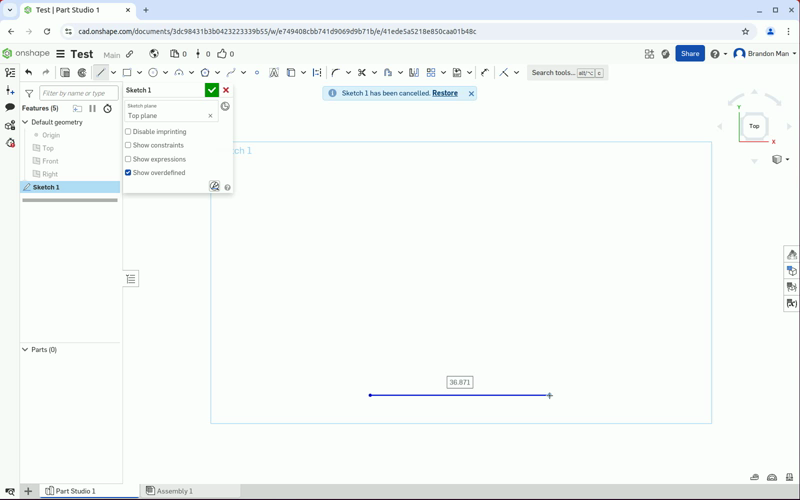
mouse_move(549, 171)
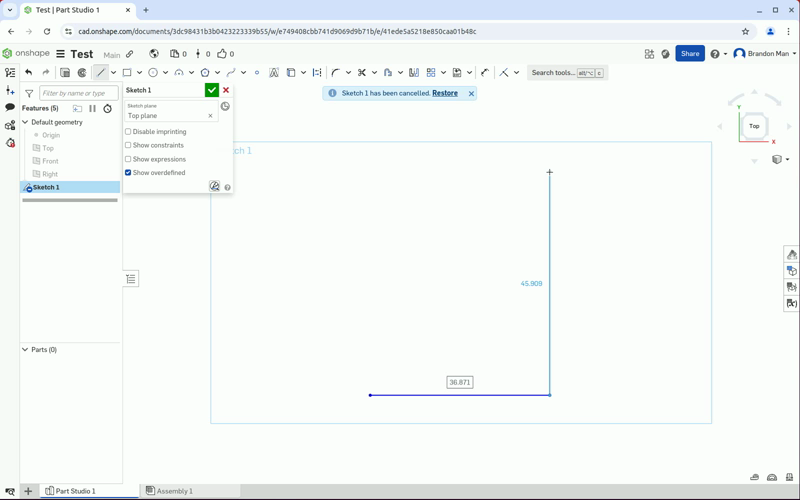
click(549, 171)
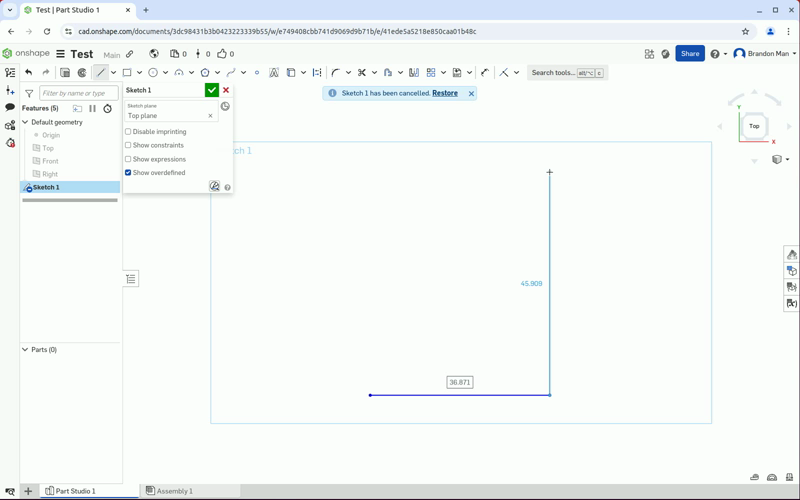
key_up(shift)
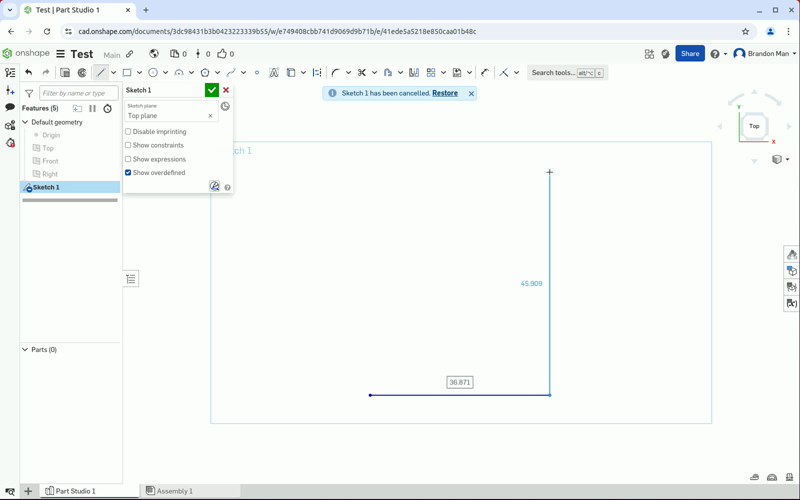
key_down(shift)
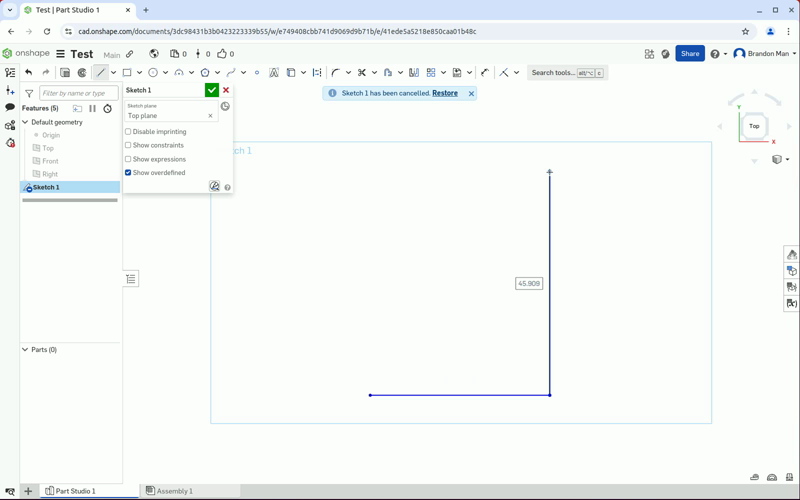
mouse_move(370, 171)
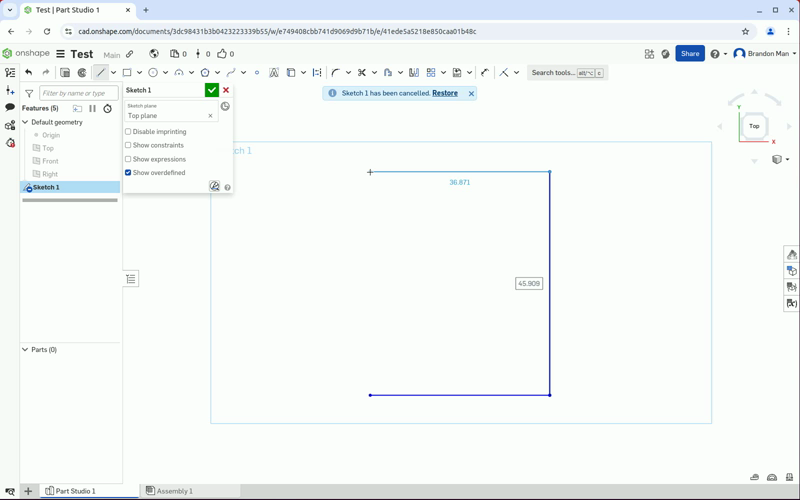
click(370, 171)
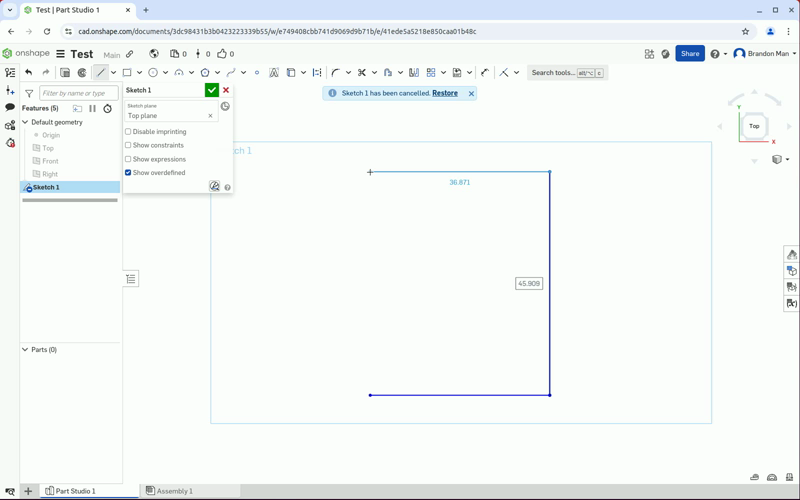
key_up(shift)
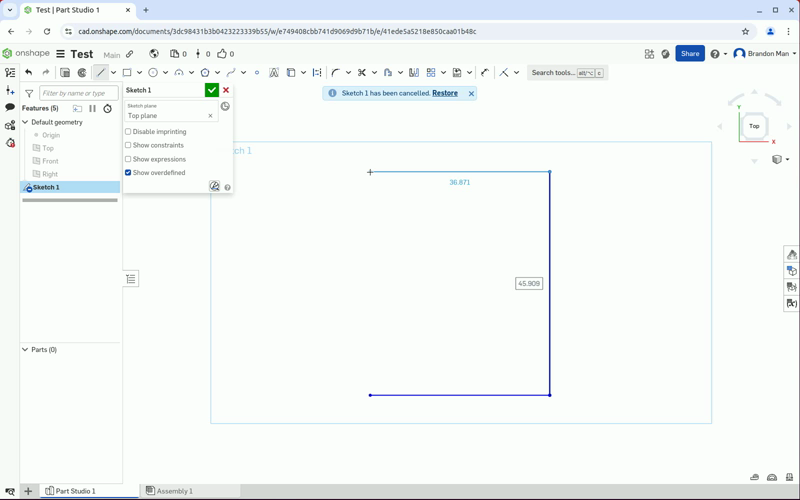
key_down(shift)
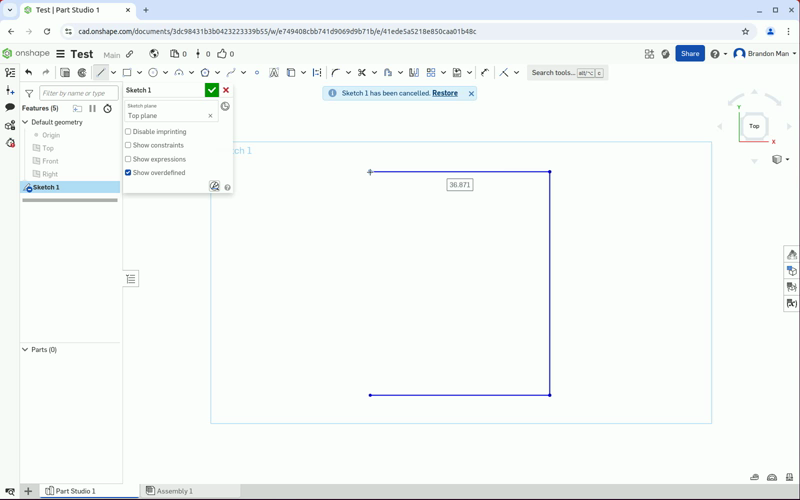
mouse_move(370, 395)
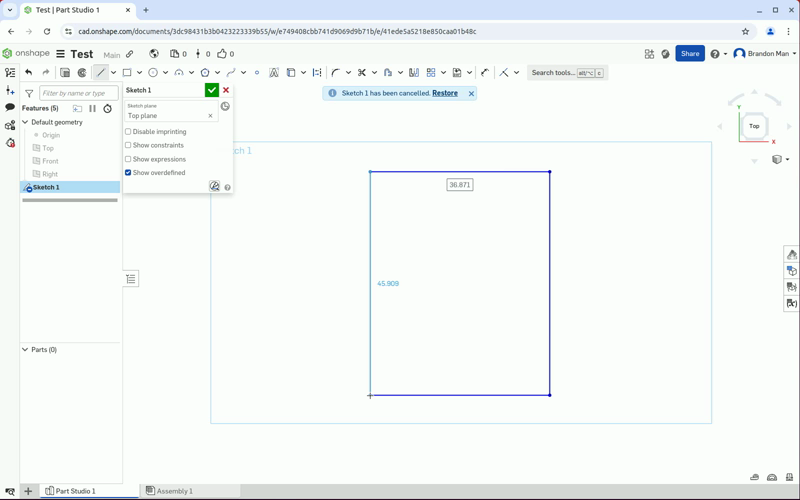
key_up(shift)
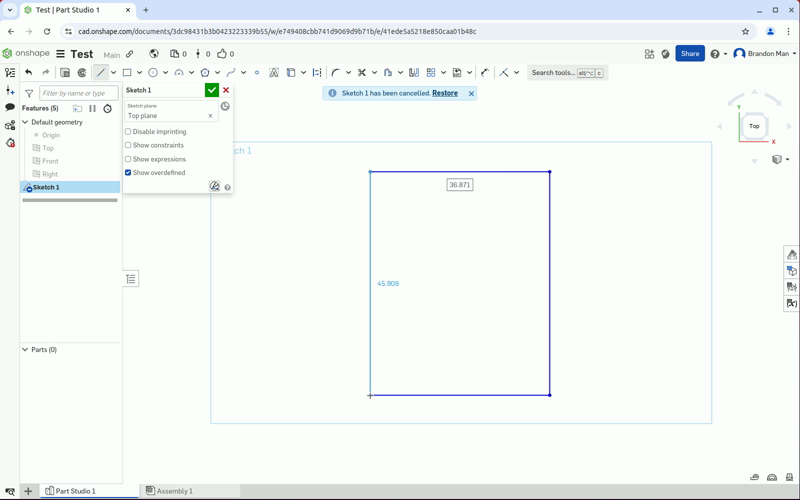
click(370, 395)
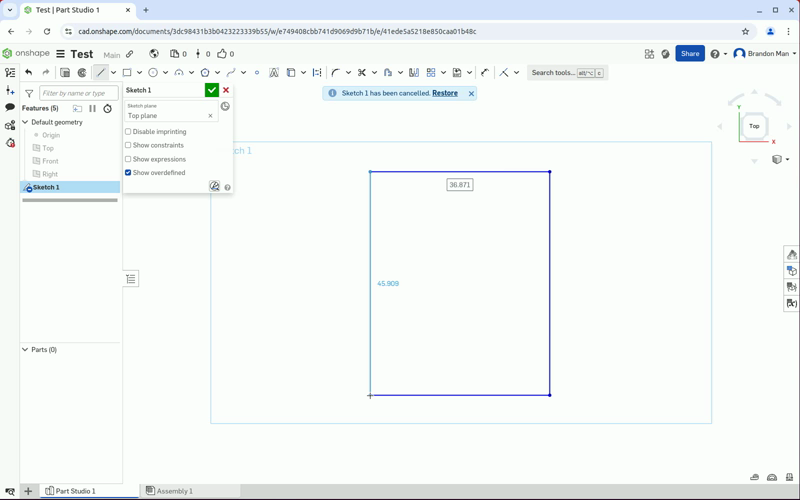
key(esc)
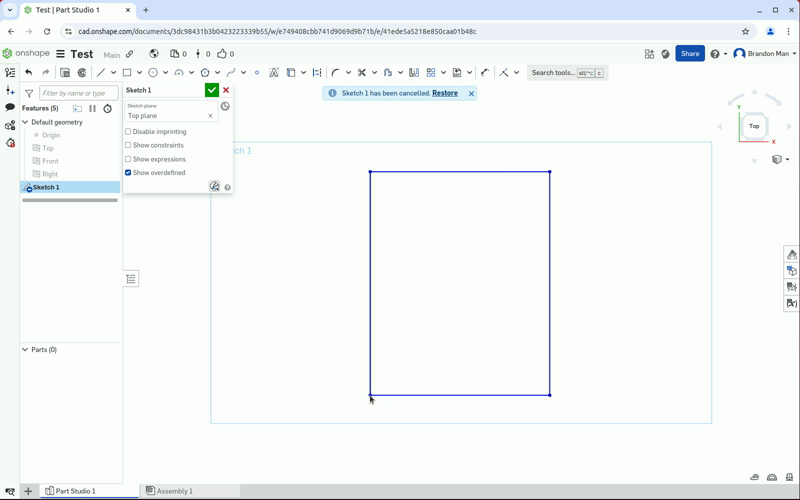
mouse_move(486, 350)
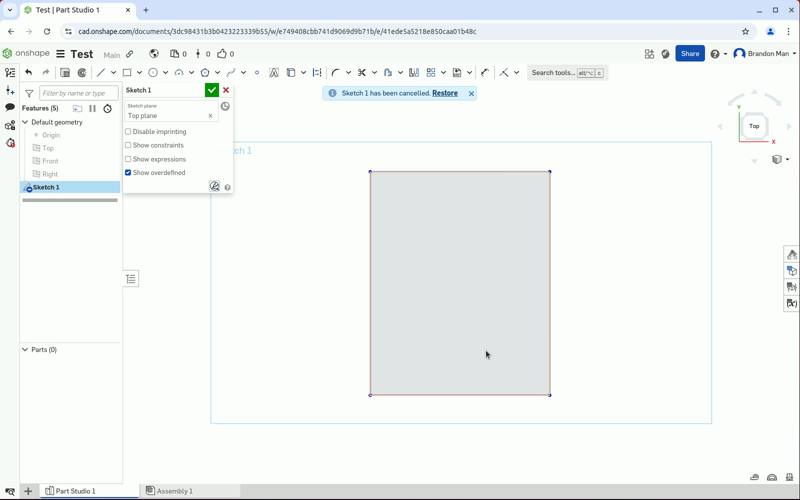
click(486, 350)
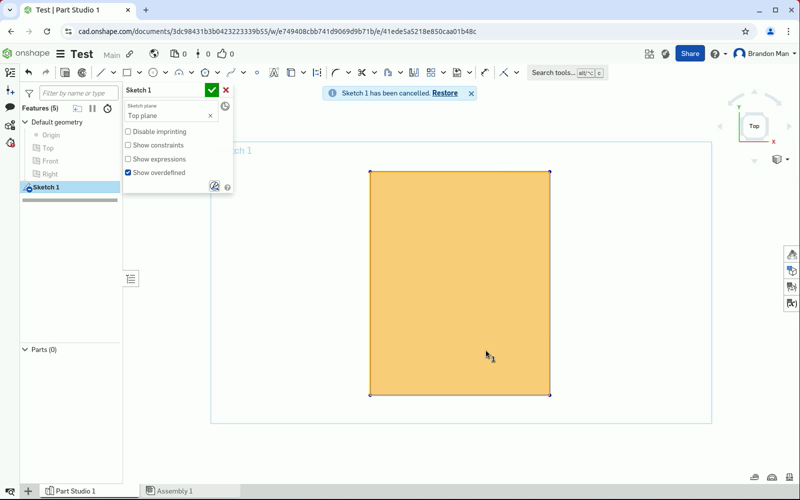
mouse_move(73, 352)
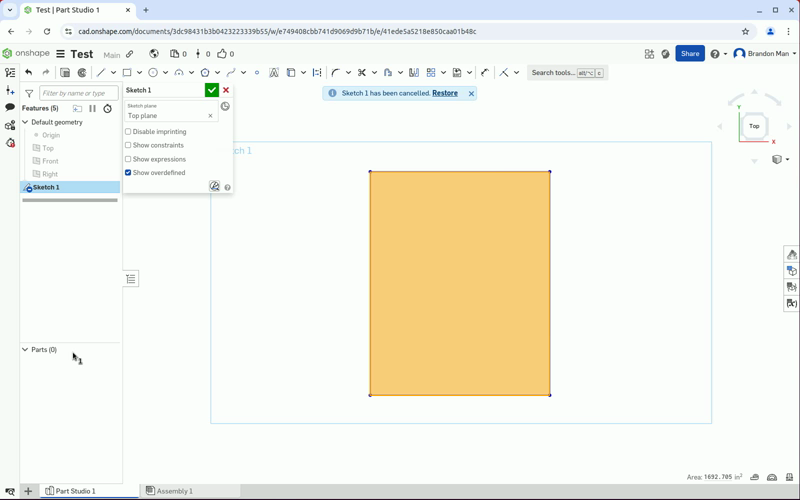
key(shift+y)
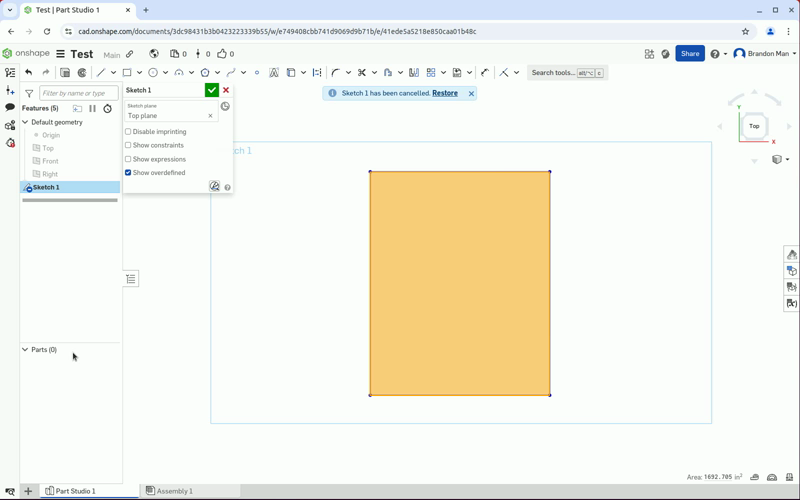
key(shift+e)
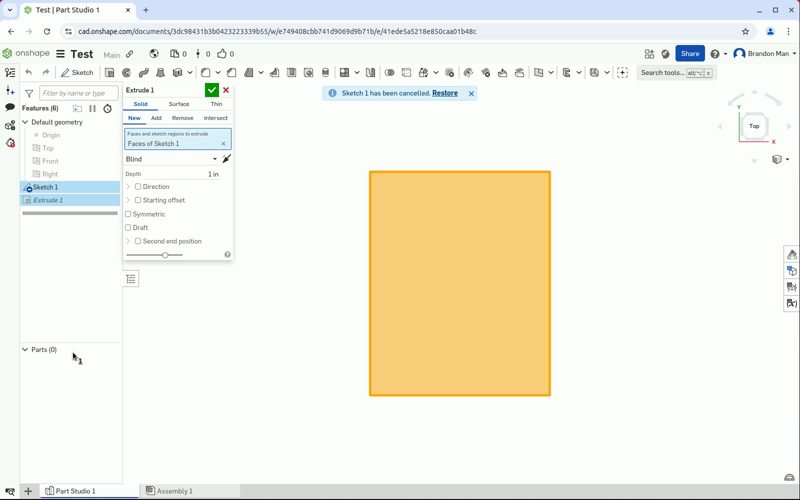
mouse_move(143, 106)
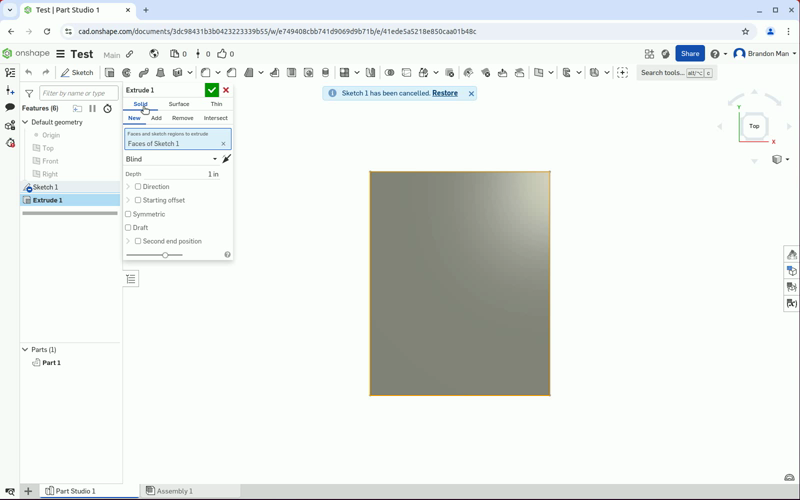
click(143, 106)
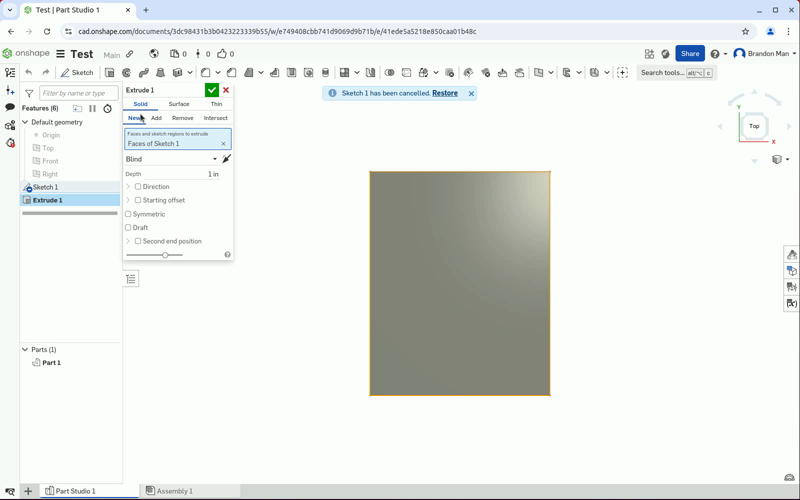
mouse_move(137, 120)
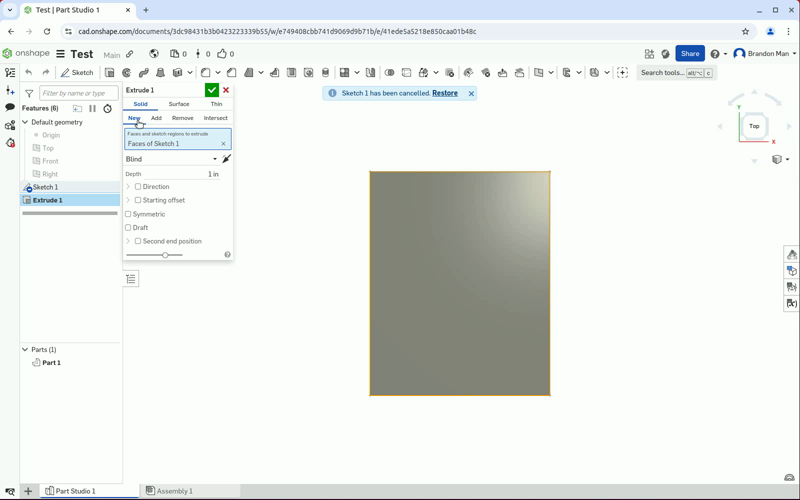
click(137, 120)
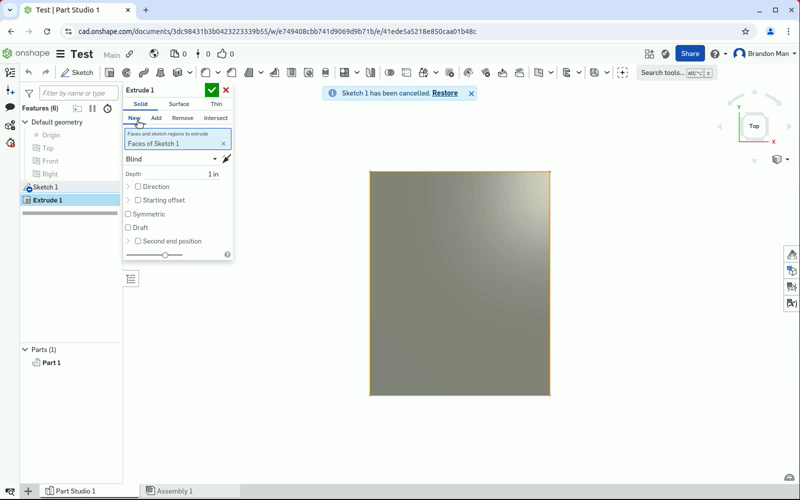
key(tab, 4)
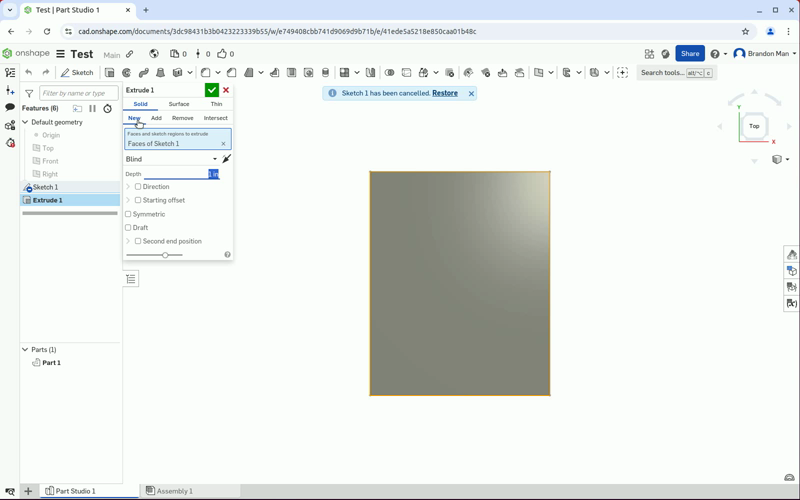
text(10.832)
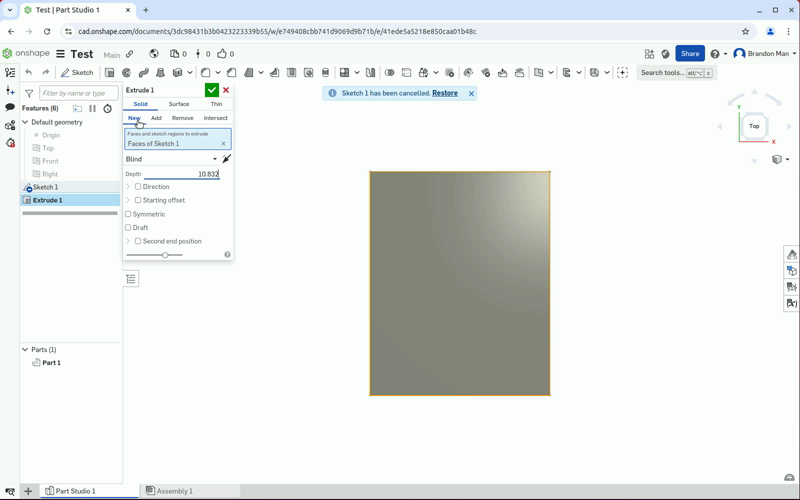
key(enter)
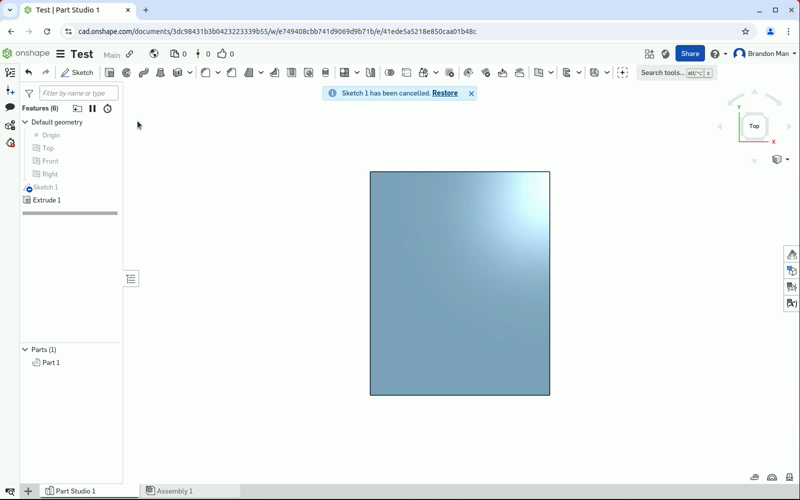
key(shift+h)
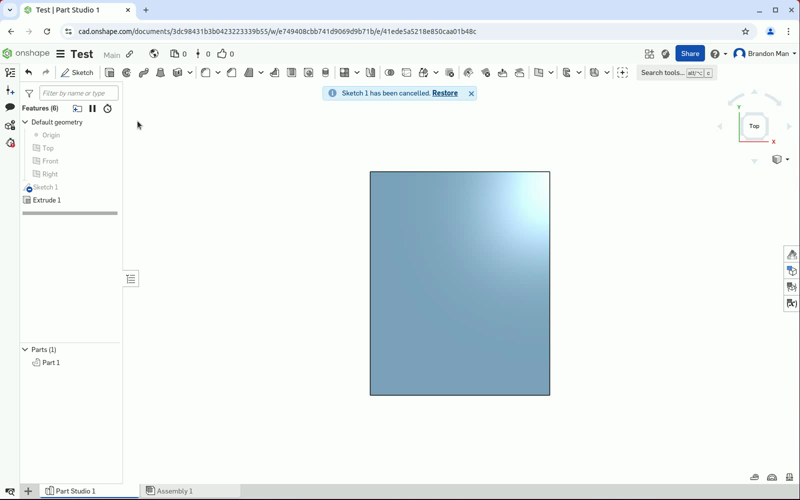
key(shift+h)
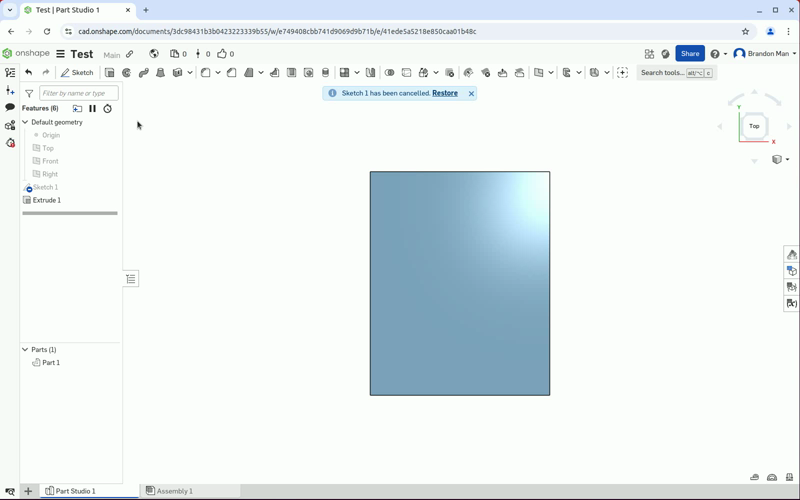
mouse_move(73, 189)
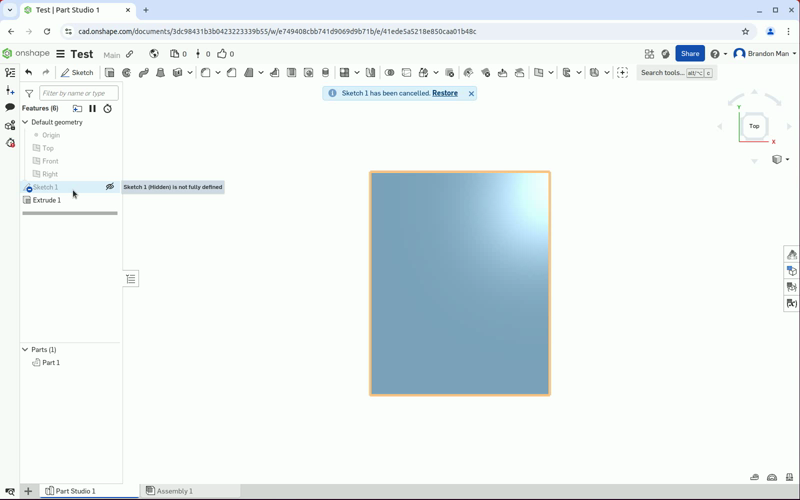
click(73, 189)
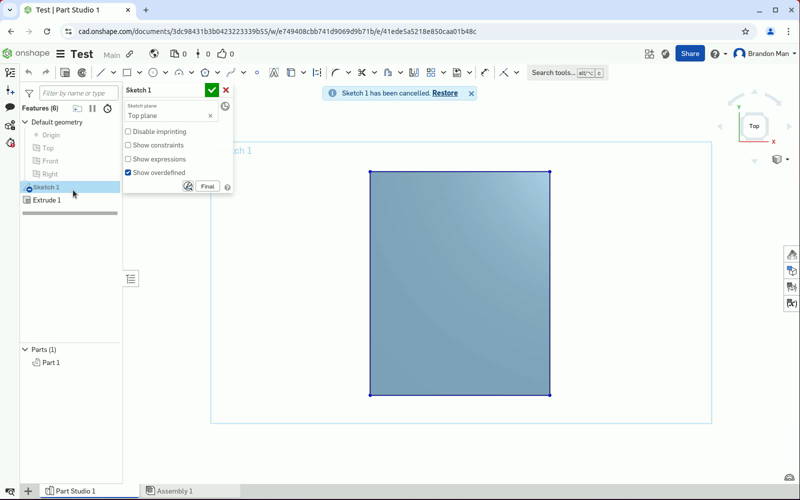
mouse_move(229, 92)
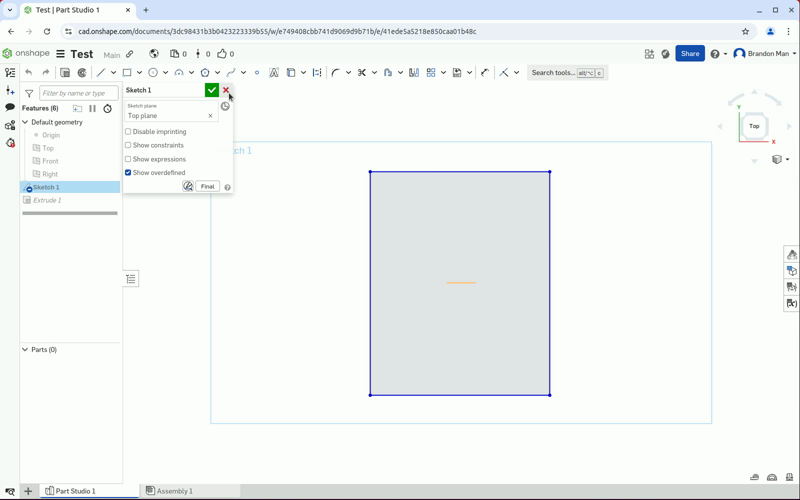
click(229, 92)
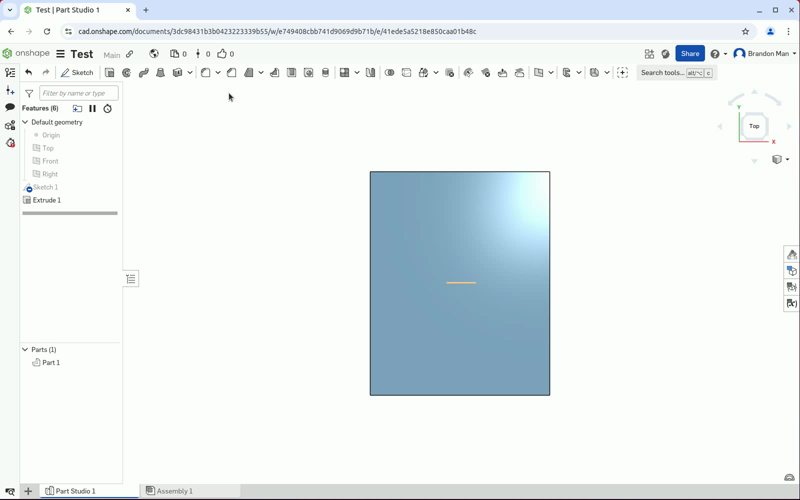
mouse_move(541, 75)
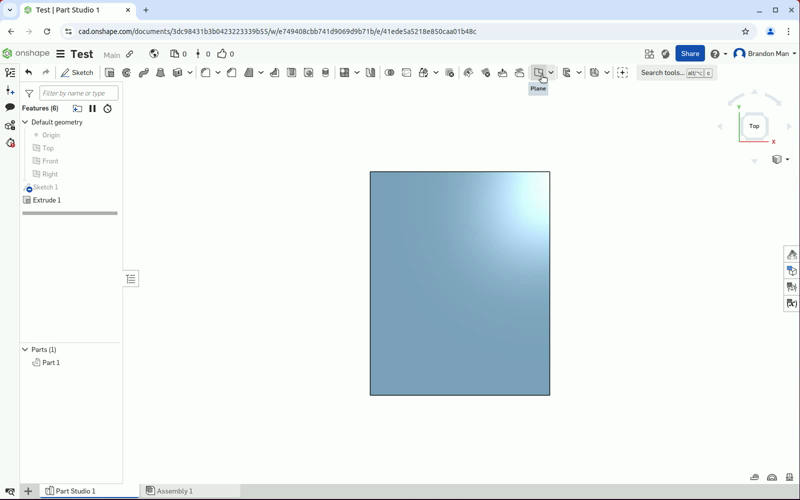
click(541, 75)
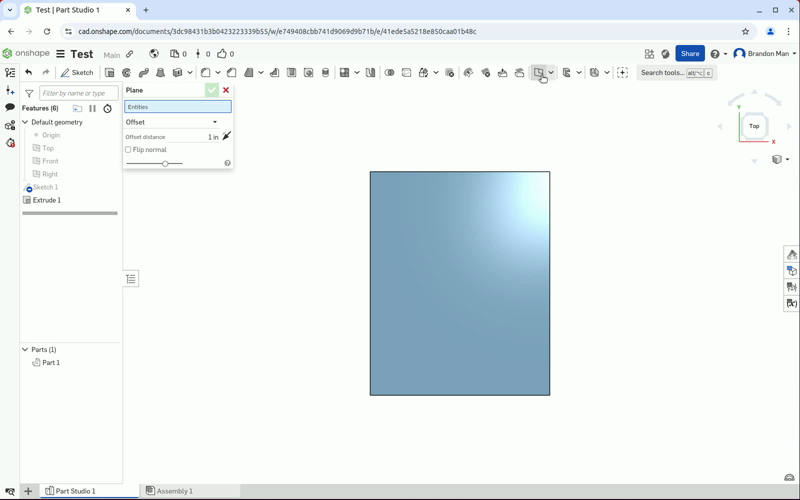
mouse_move(73, 150)
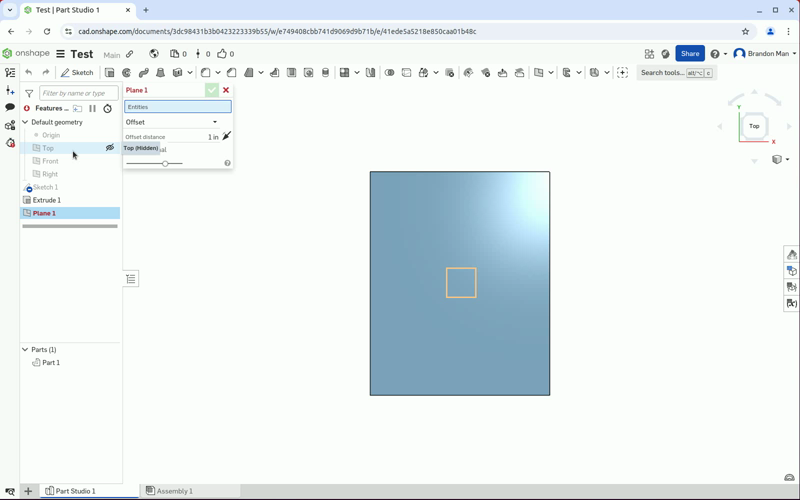
click(73, 150)
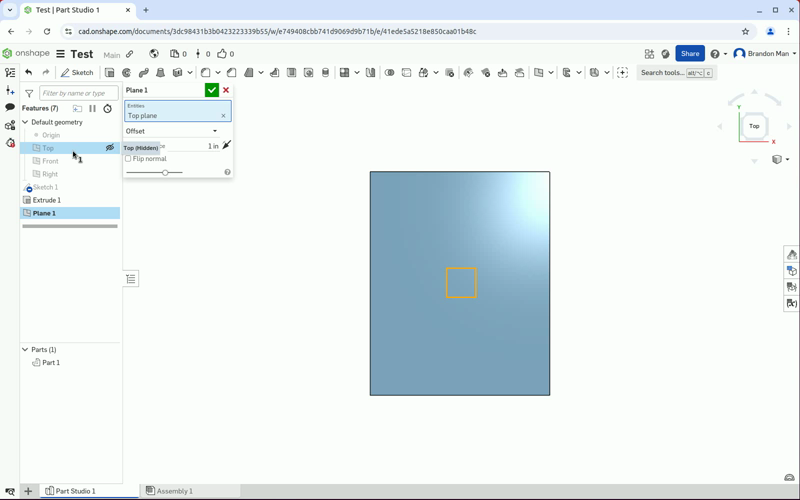
key(tab, 2)
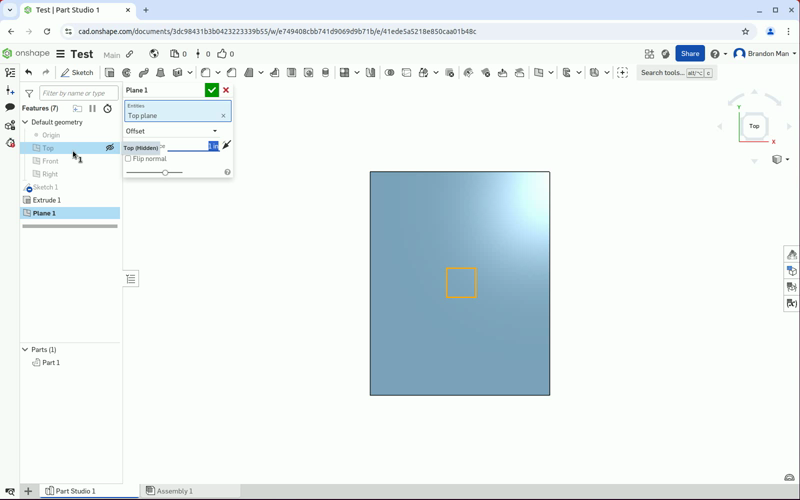
text(10.845)
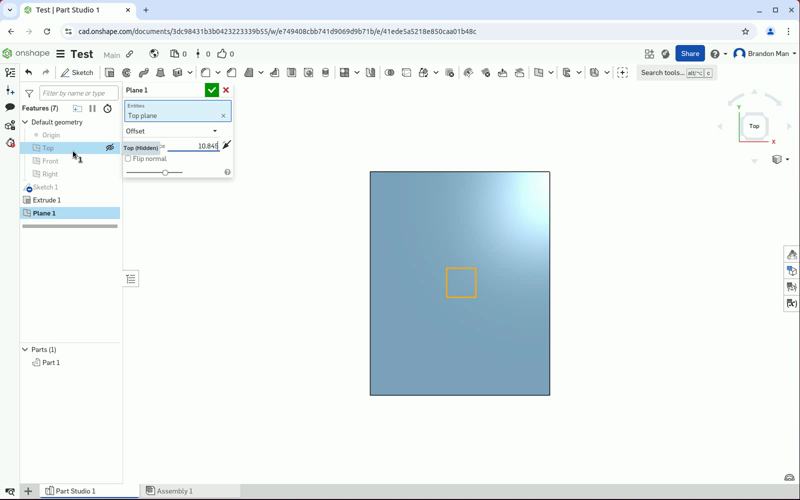
key(enter, 2)
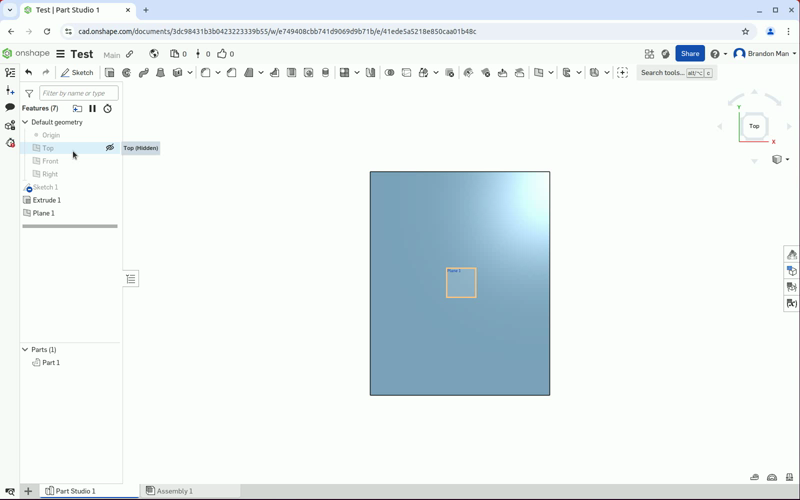
key(shift+s)
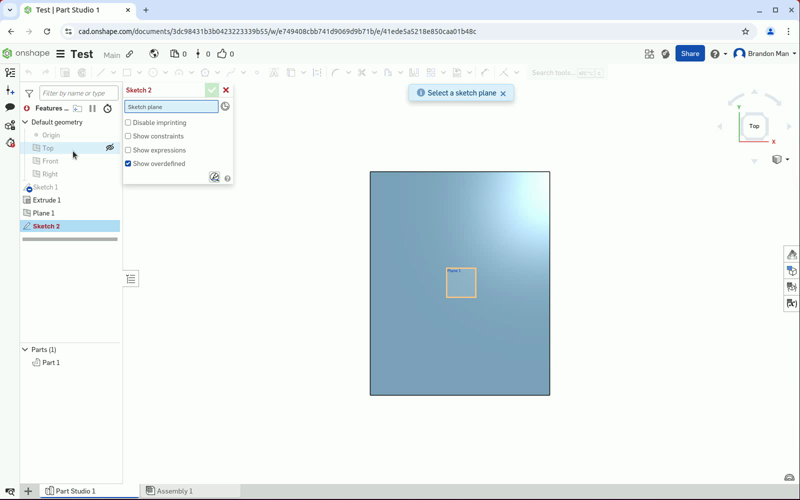
mouse_move(73, 215)
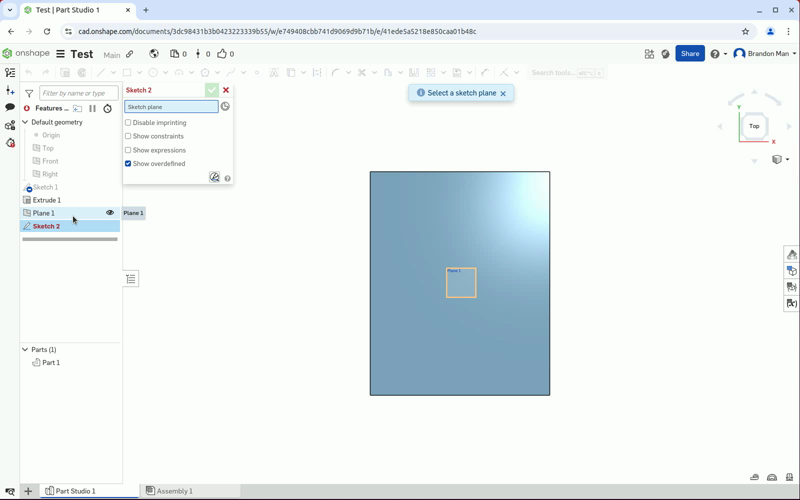
click(73, 215)
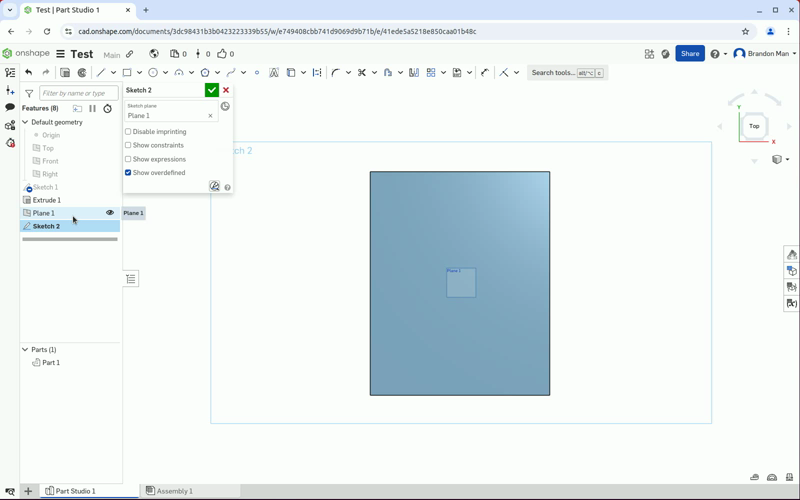
mouse_move(73, 352)
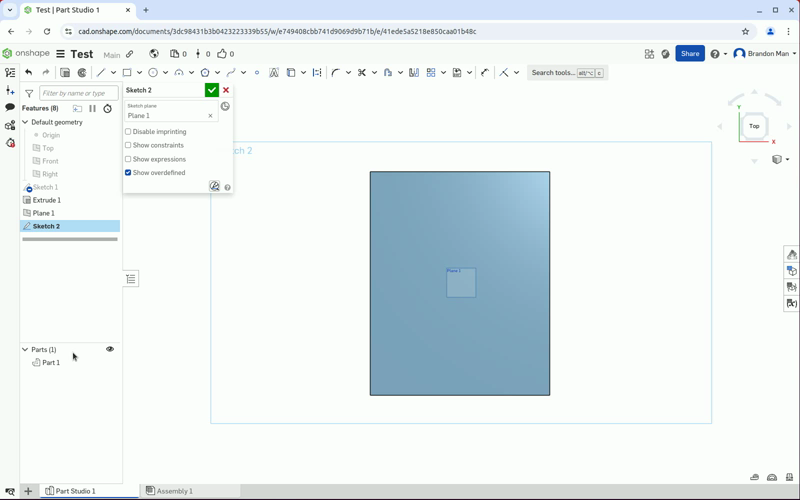
key(y)
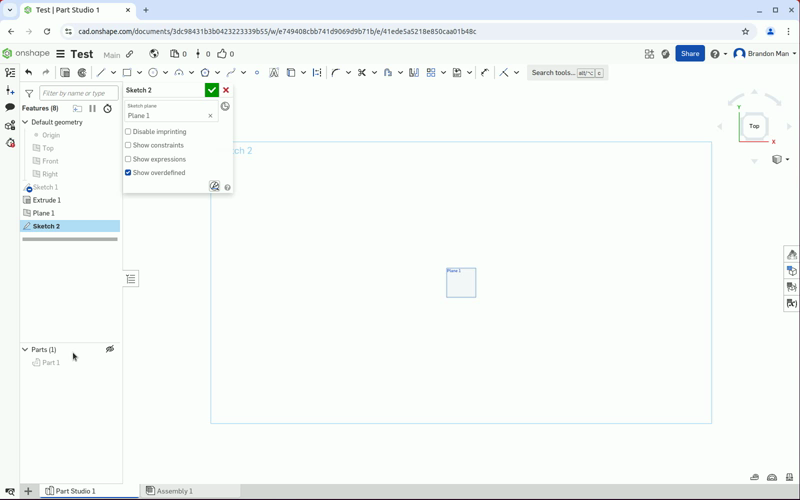
key(c)
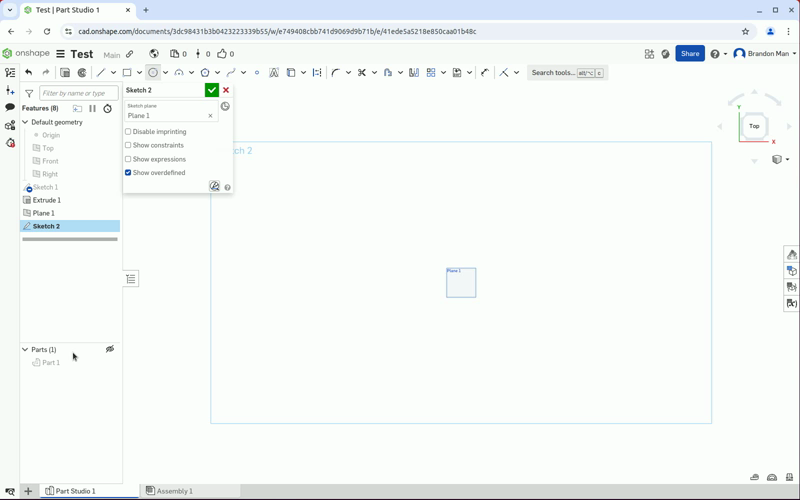
key_down(shift)
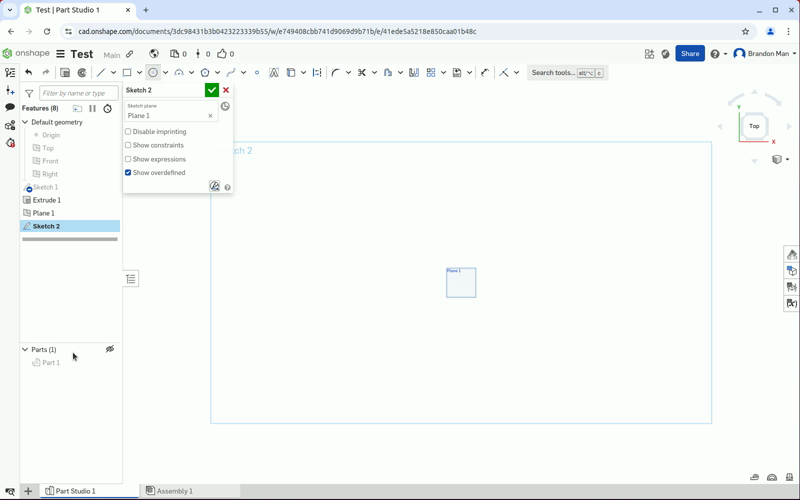
mouse_move(461, 282)
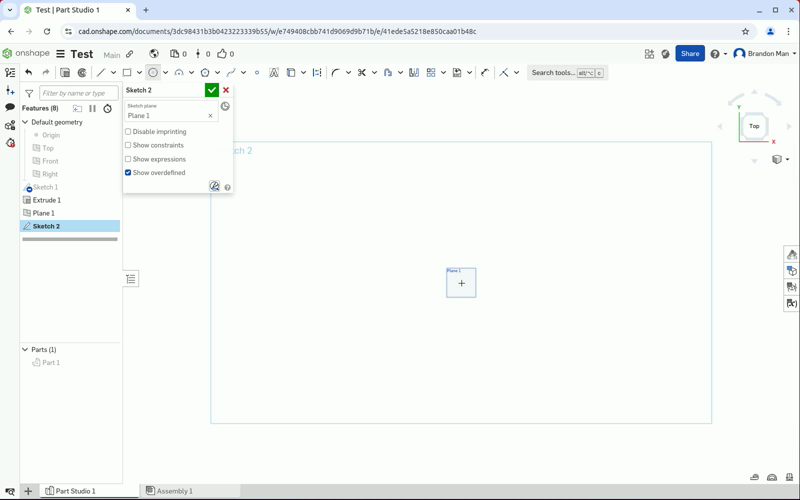
click(461, 282)
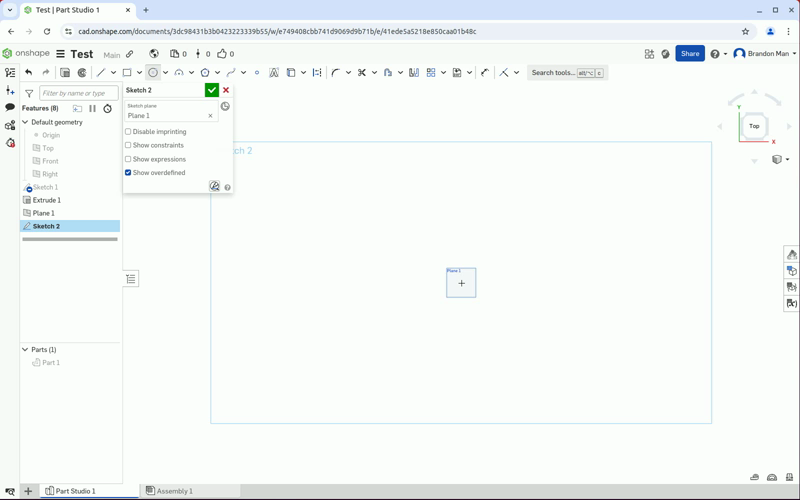
key_up(shift)
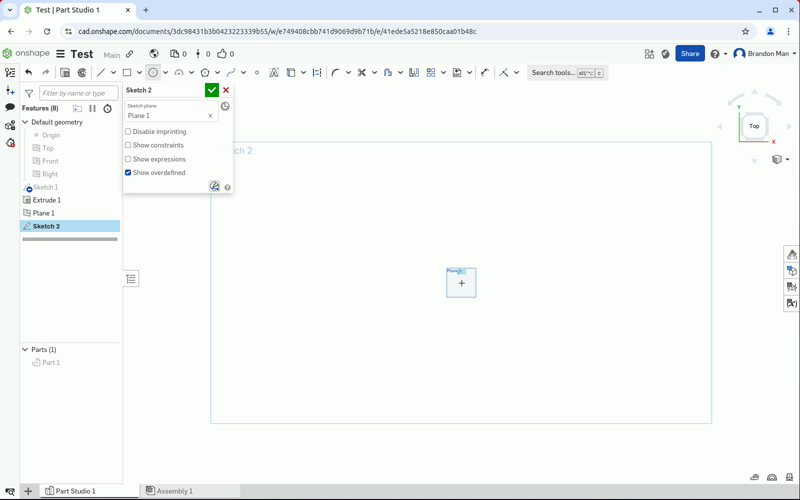
mouse_move(500, 282)
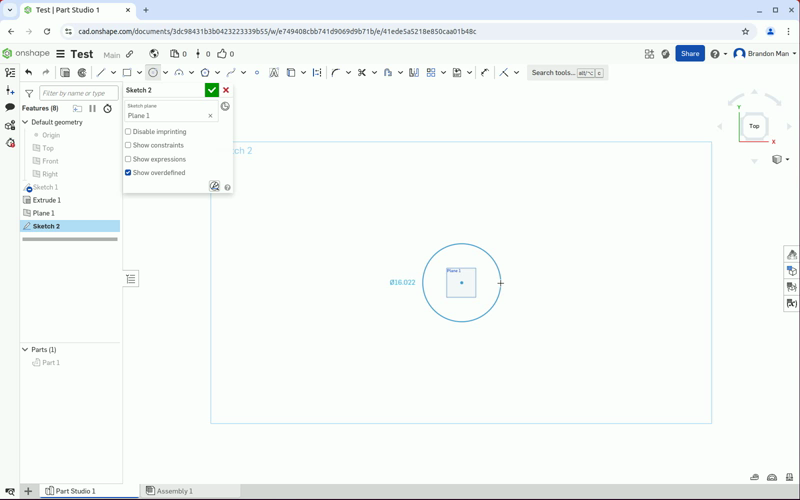
click(500, 282)
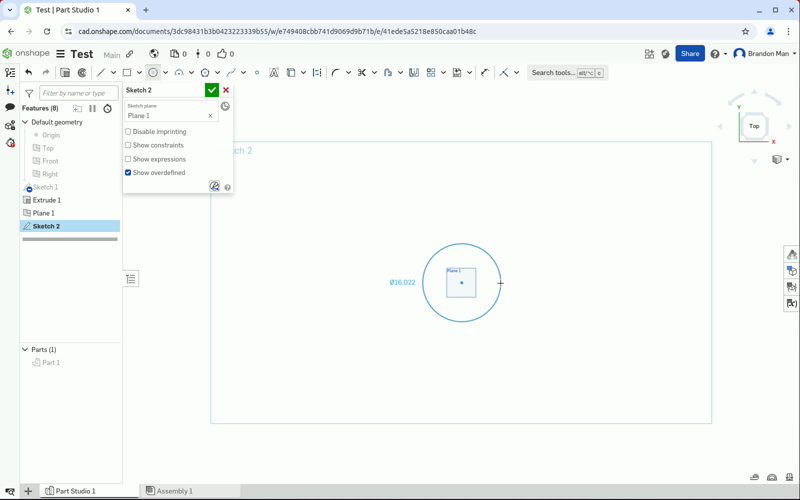
key(esc)
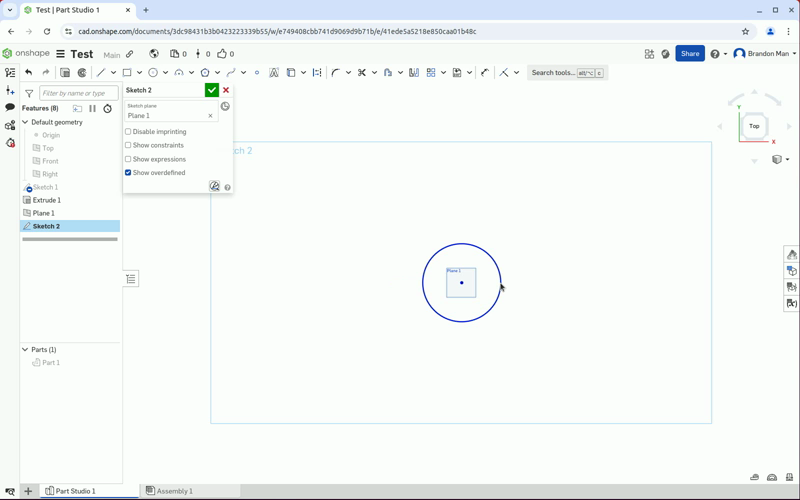
mouse_move(446, 296)
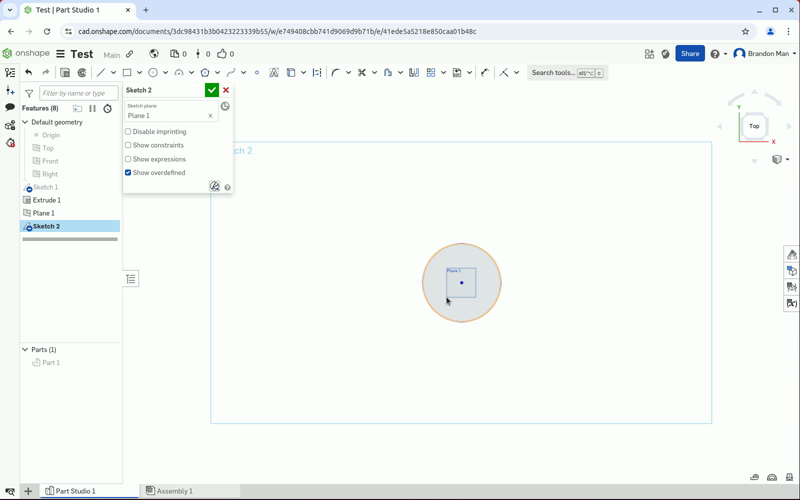
click(446, 296)
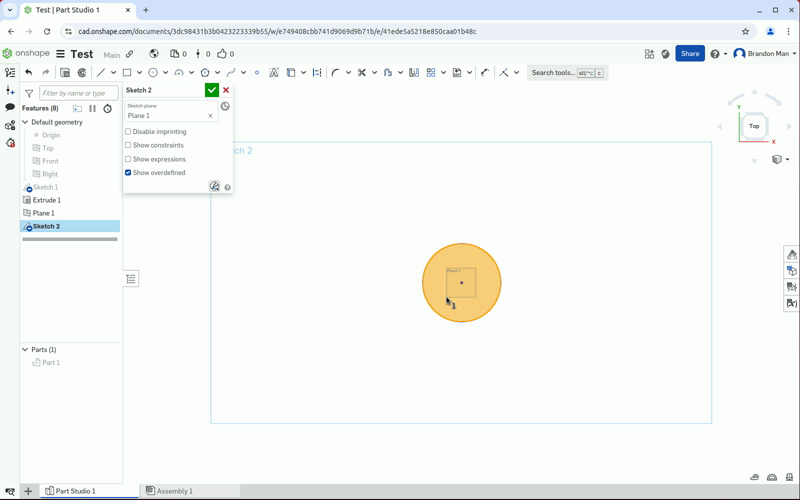
mouse_move(73, 352)
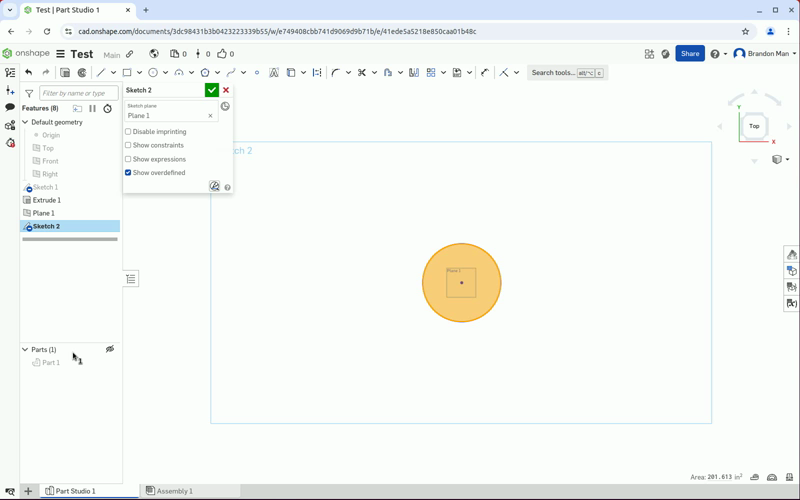
key(shift+y)
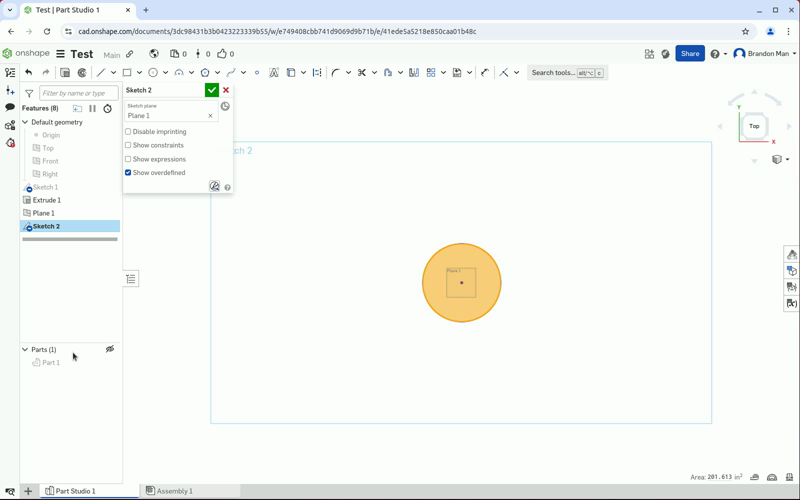
key(shift+e)
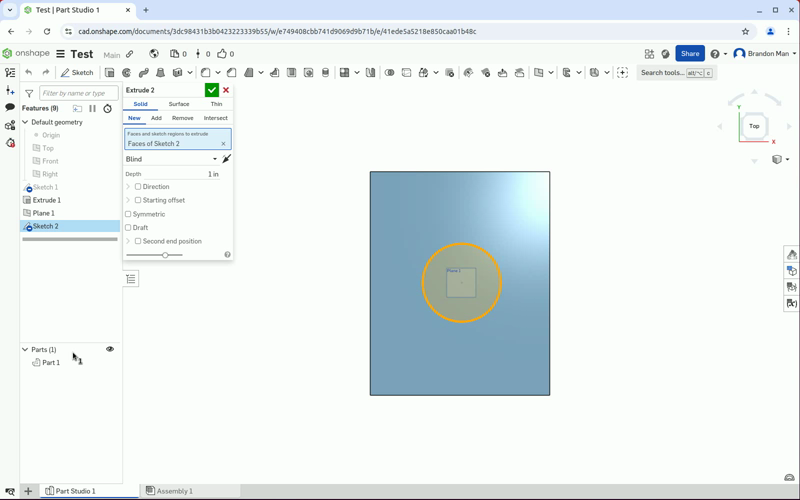
mouse_move(143, 106)
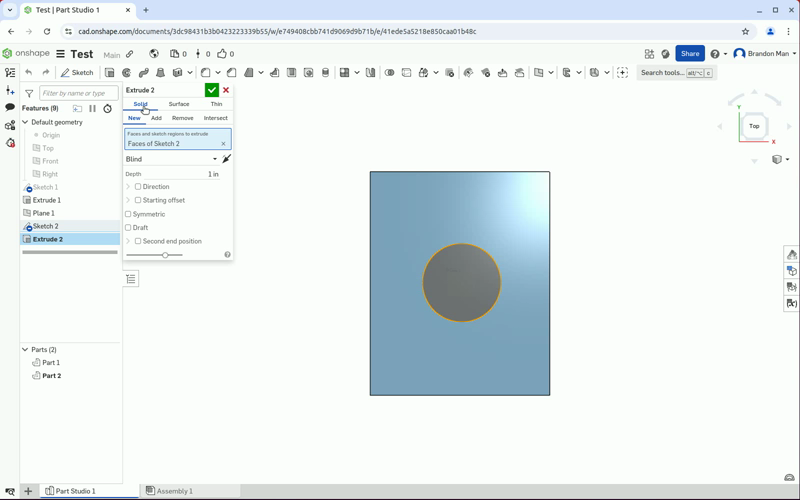
click(143, 106)
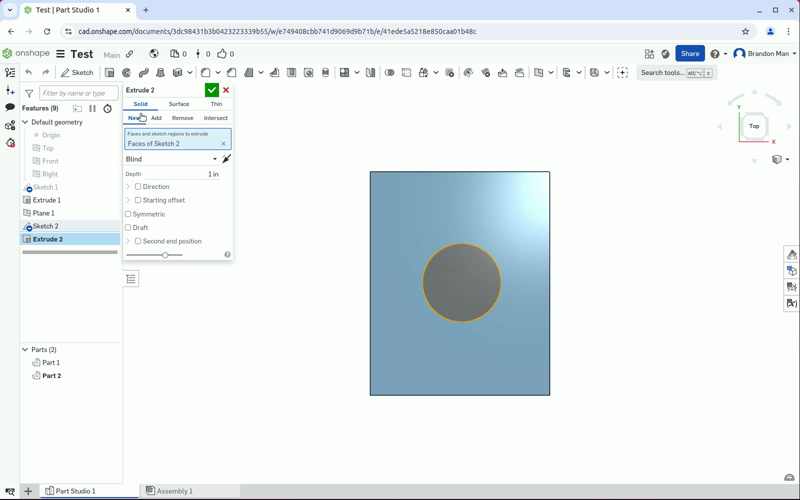
mouse_move(137, 120)
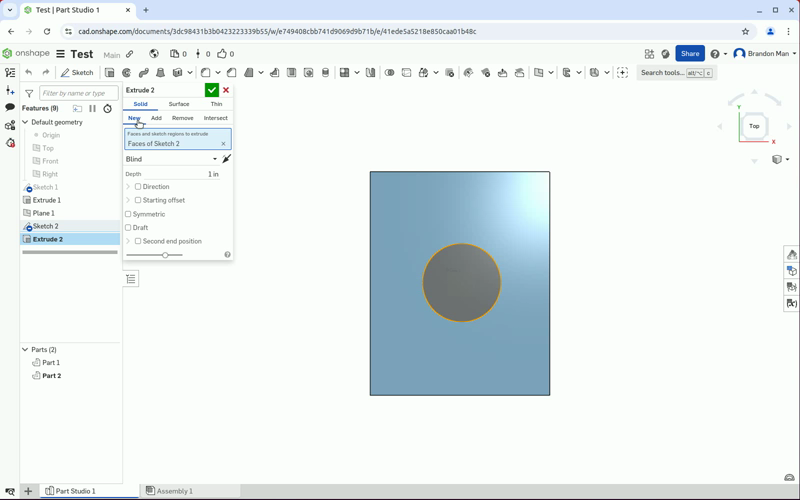
click(137, 120)
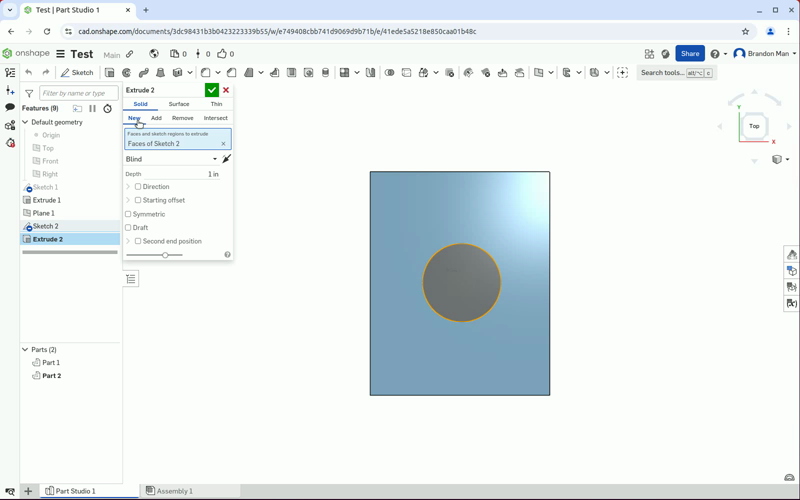
key(tab, 4)
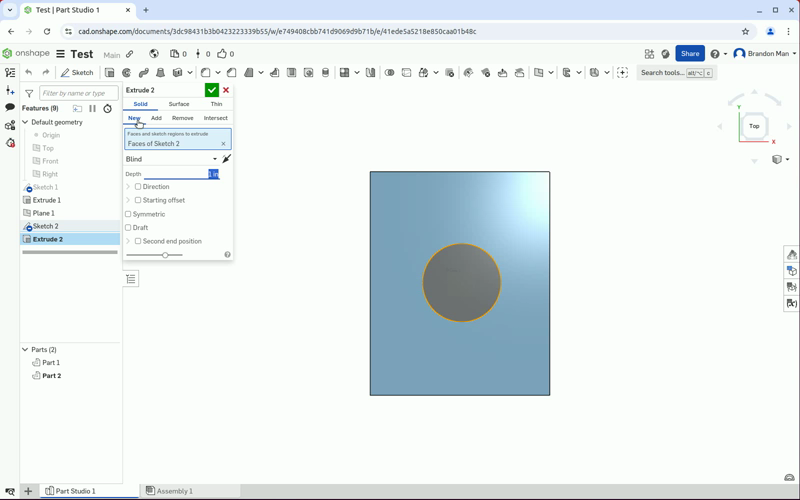
text(10.832)
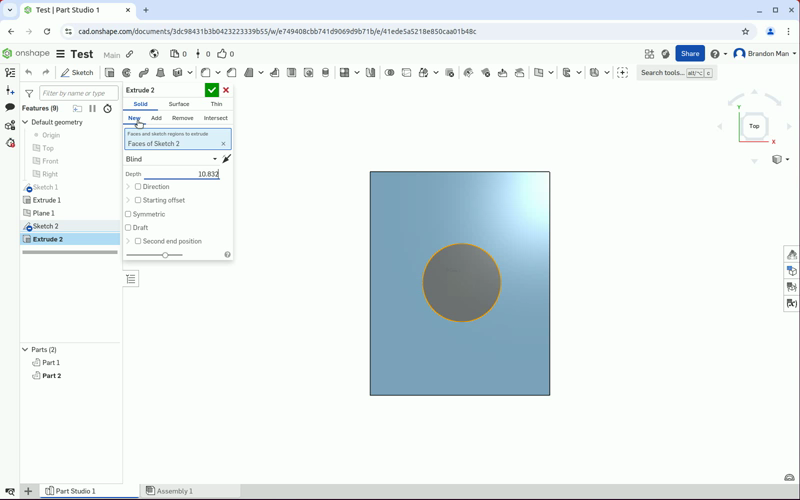
key(enter)
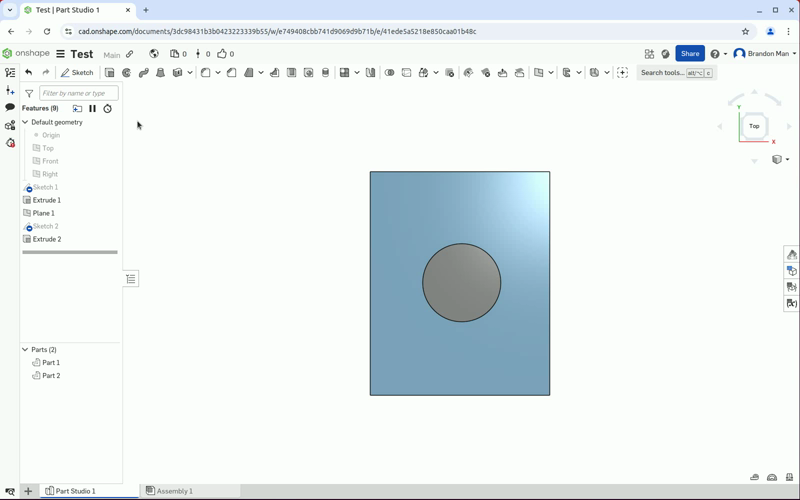
key(shift+h)
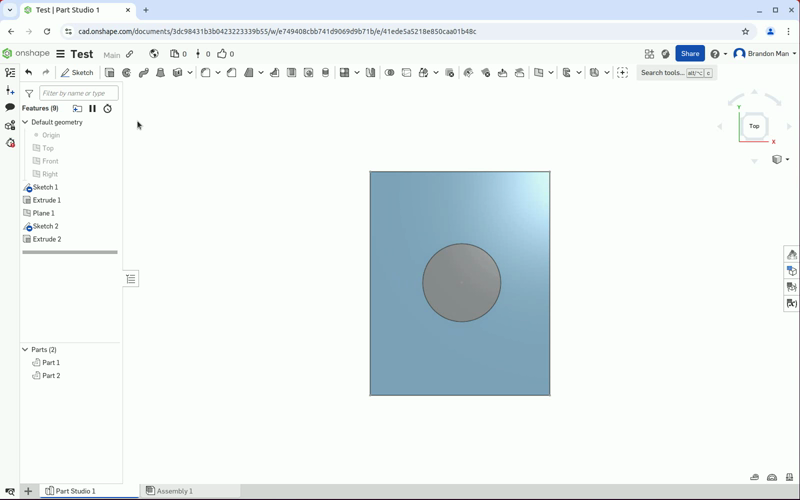
key(shift+h)
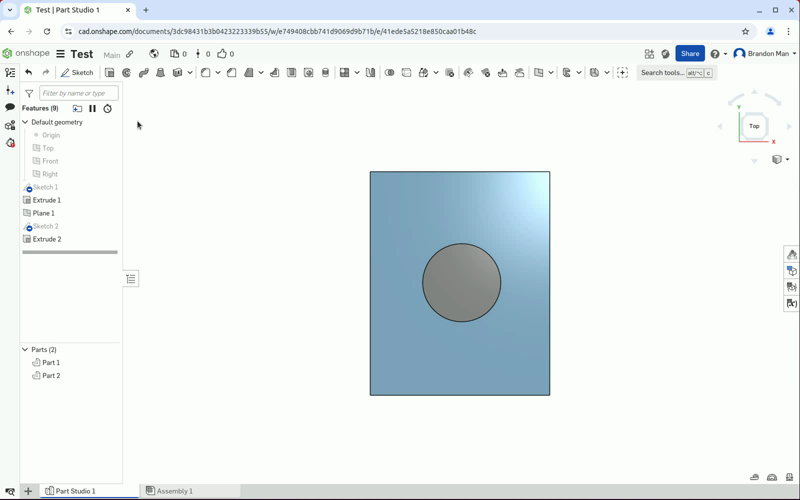
mouse_move(73, 189)
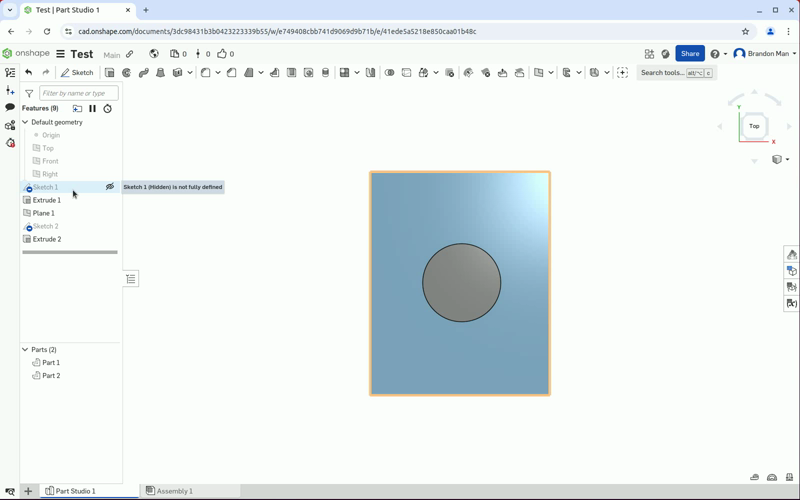
click(73, 189)
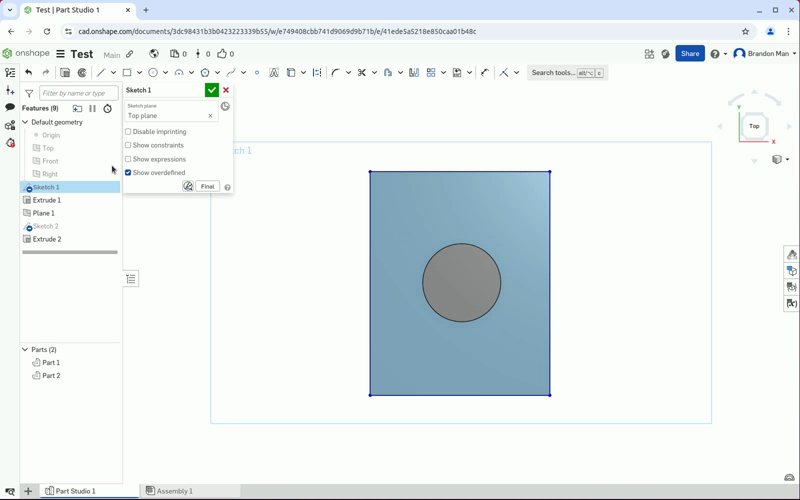
mouse_move(229, 92)
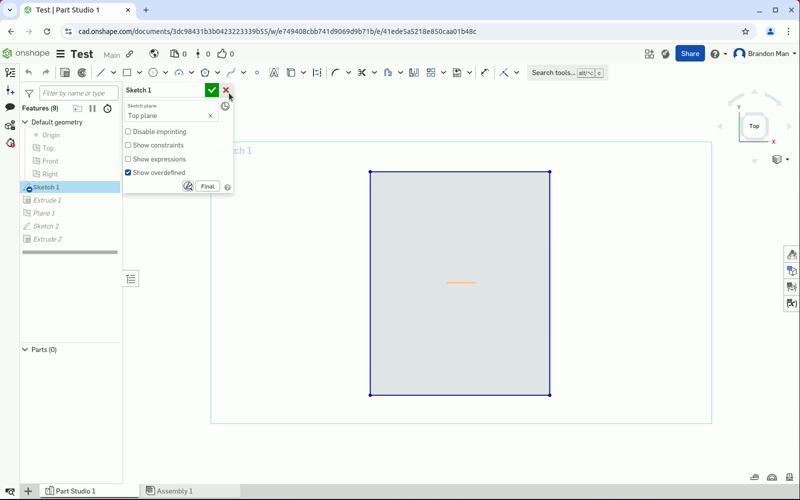
click(229, 92)
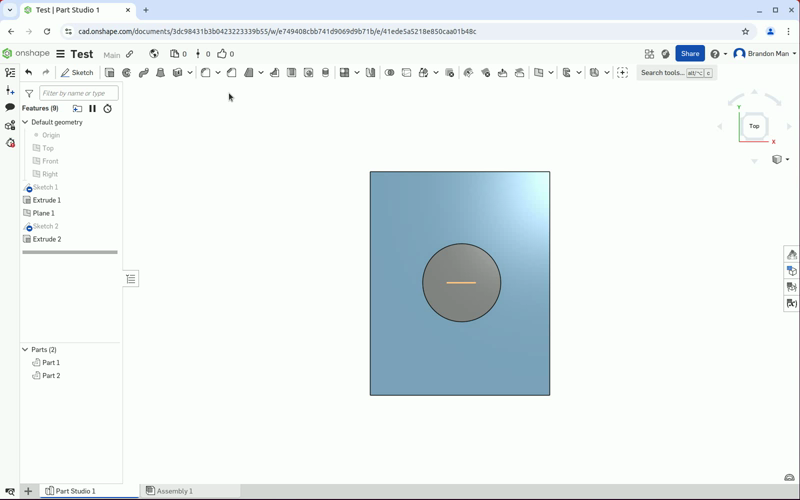
mouse_move(73, 352)
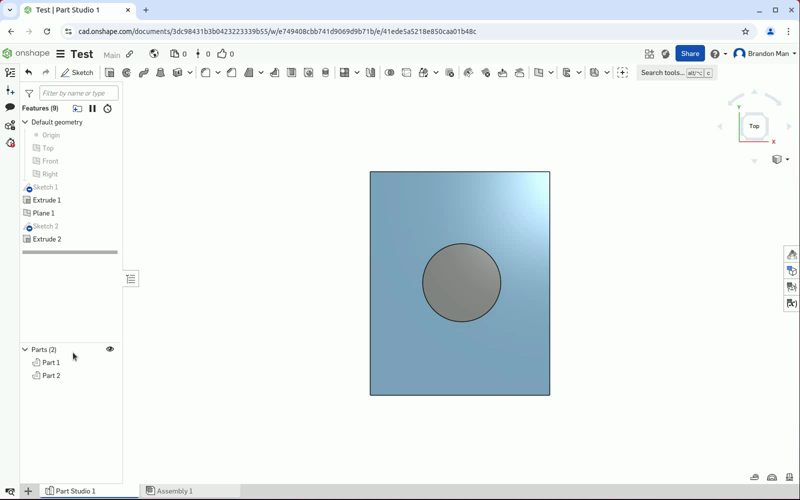
key(y)
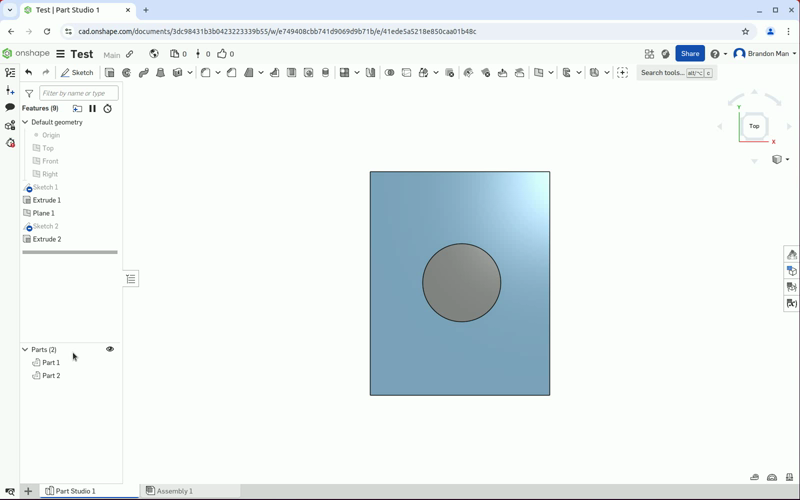
key(shift+p)
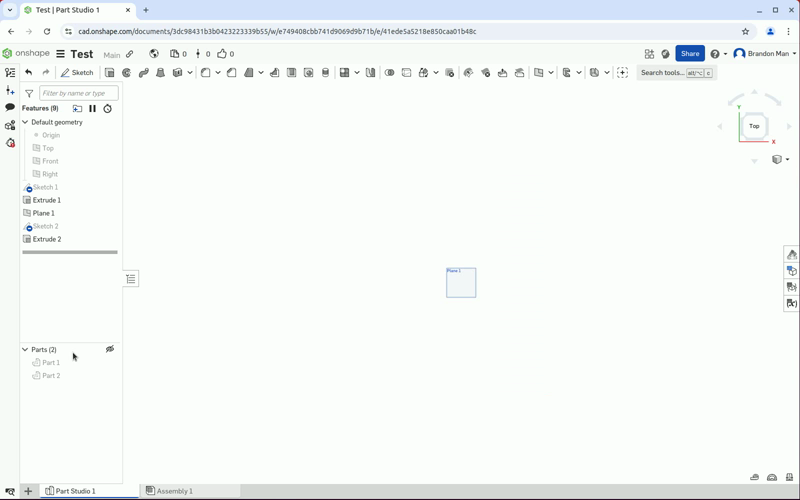
key(space)
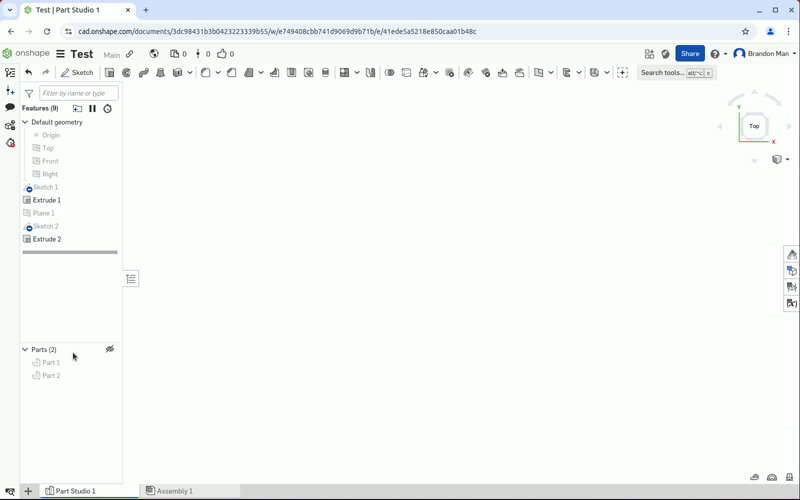
key_down(shift)
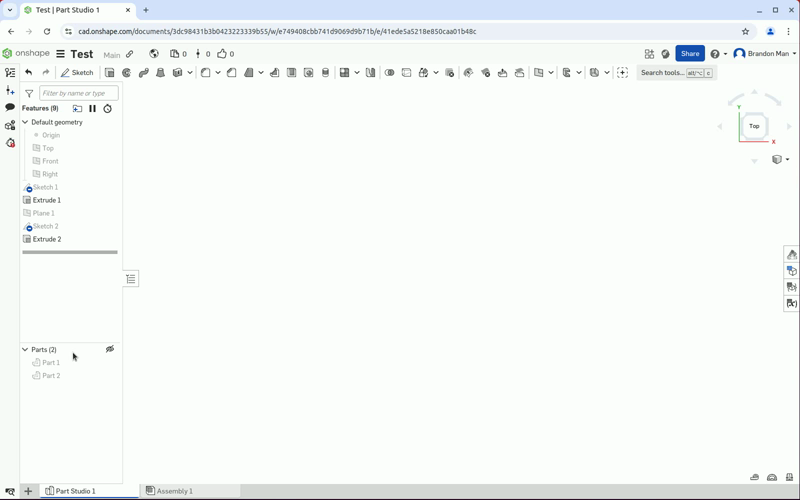
key(up)
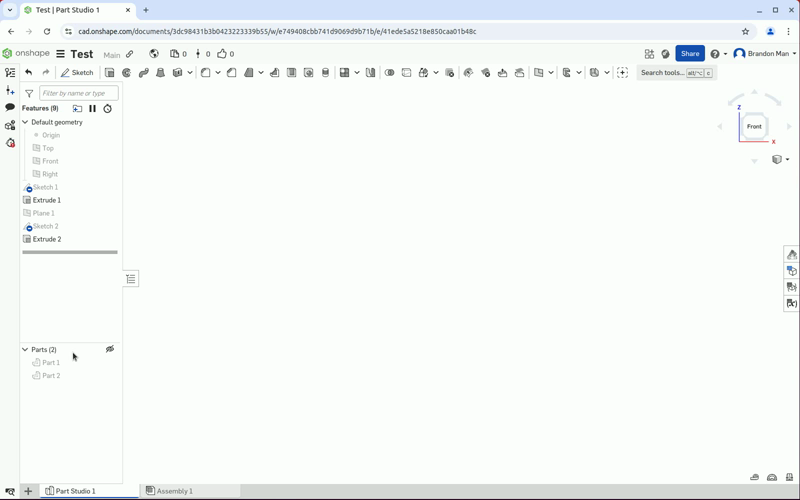
key_up(shift)
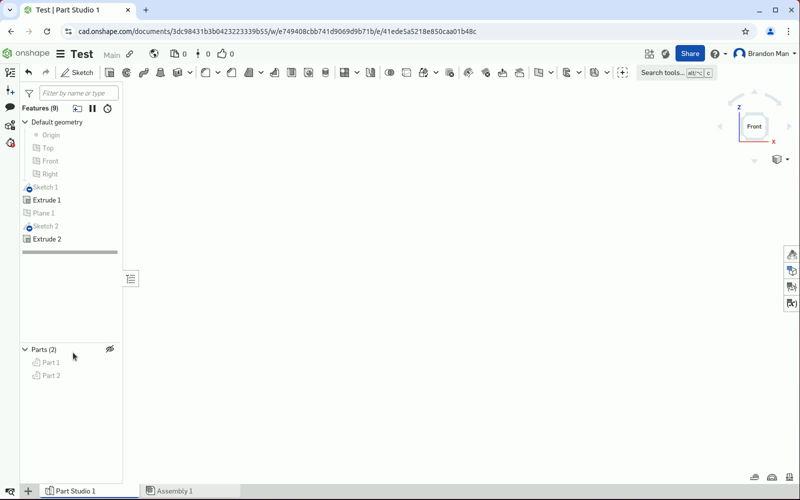
mouse_move(73, 352)
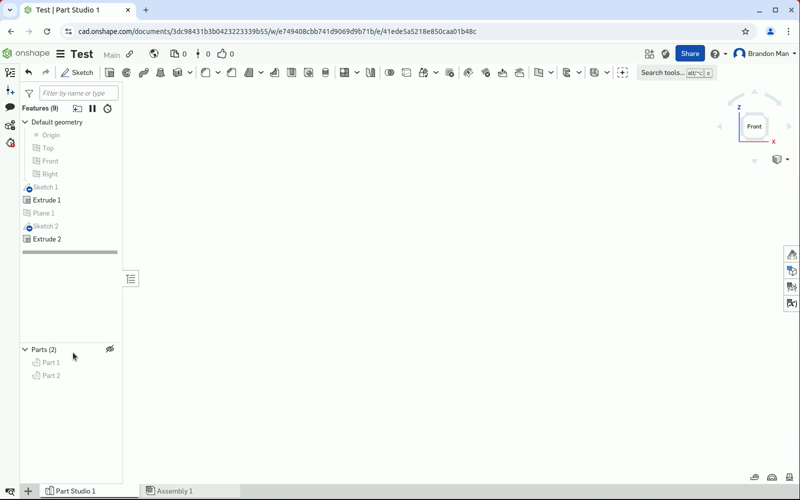
key(shift+y)
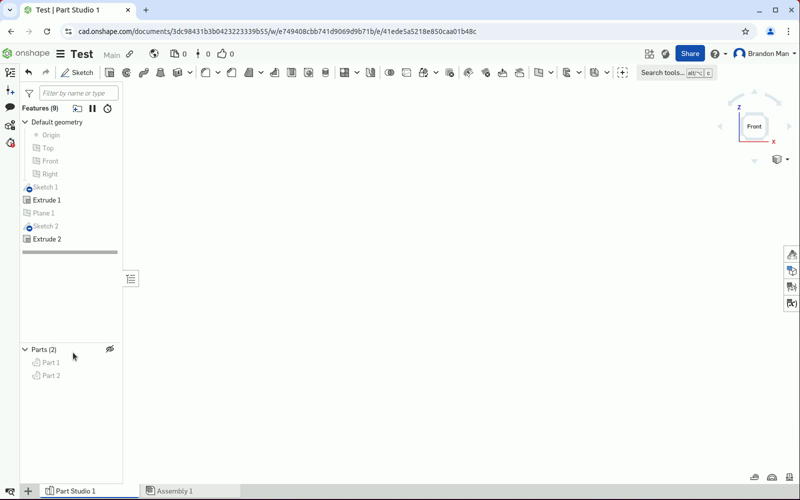
key(shift+s)
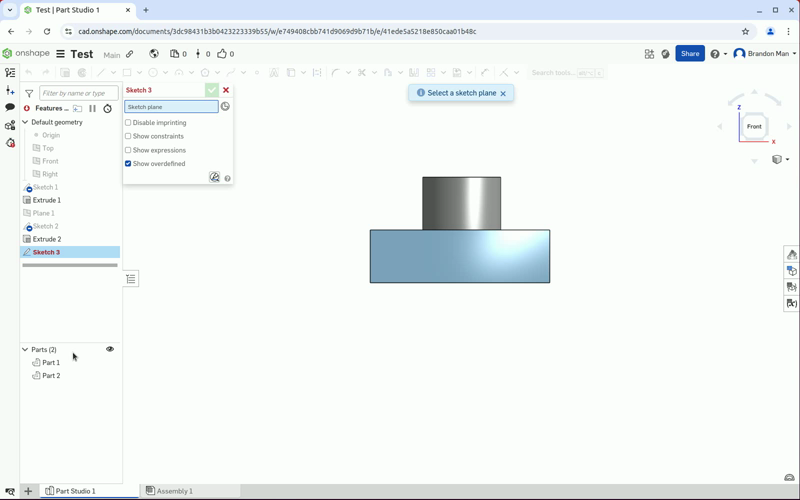
mouse_move(73, 163)
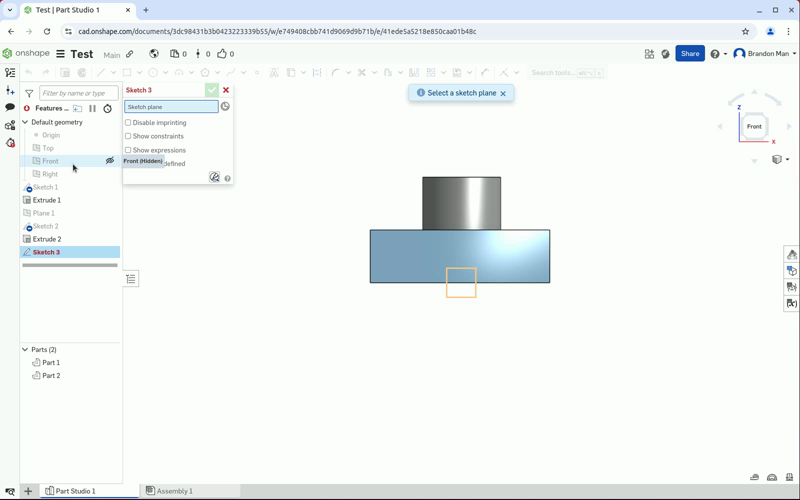
click(73, 163)
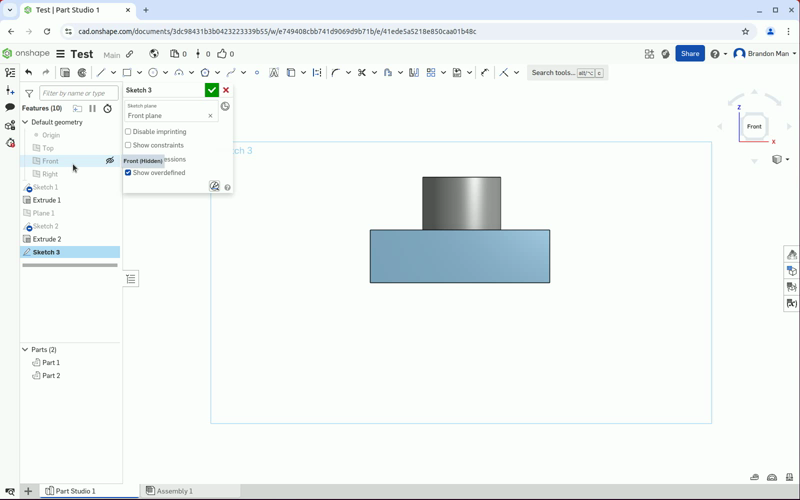
mouse_move(73, 352)
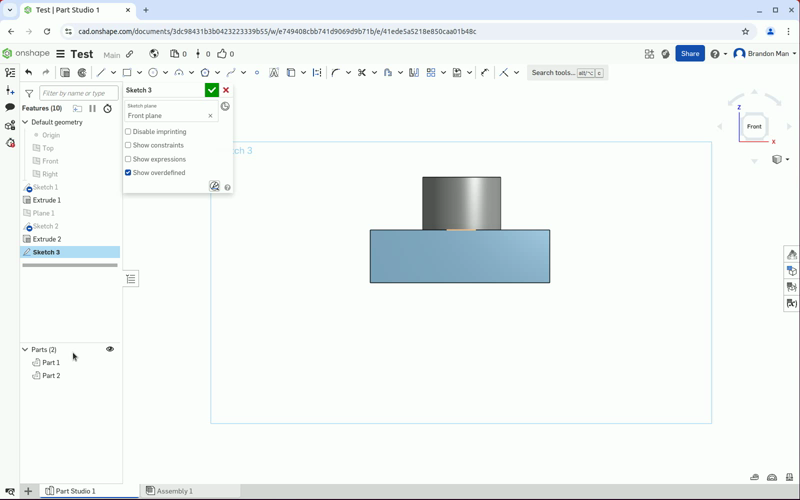
key(y)
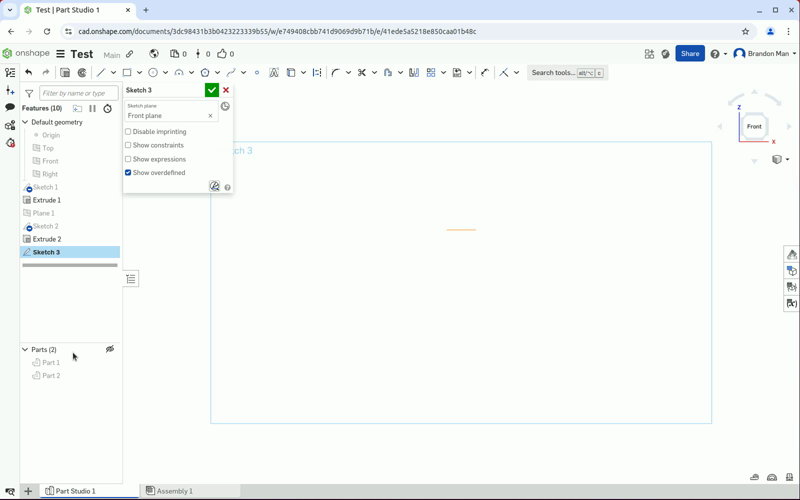
key(l)
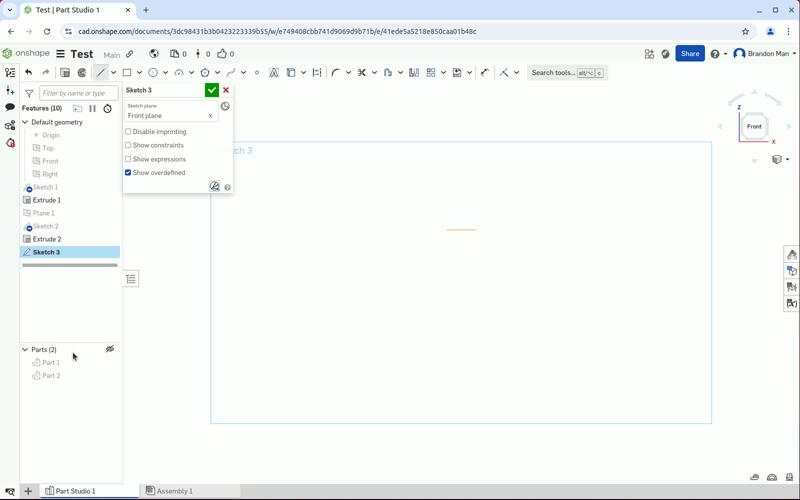
key_down(shift)
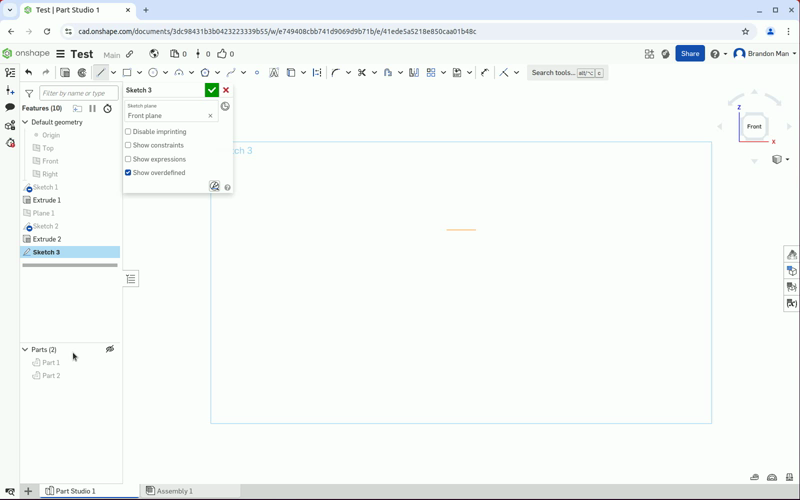
mouse_move(423, 177)
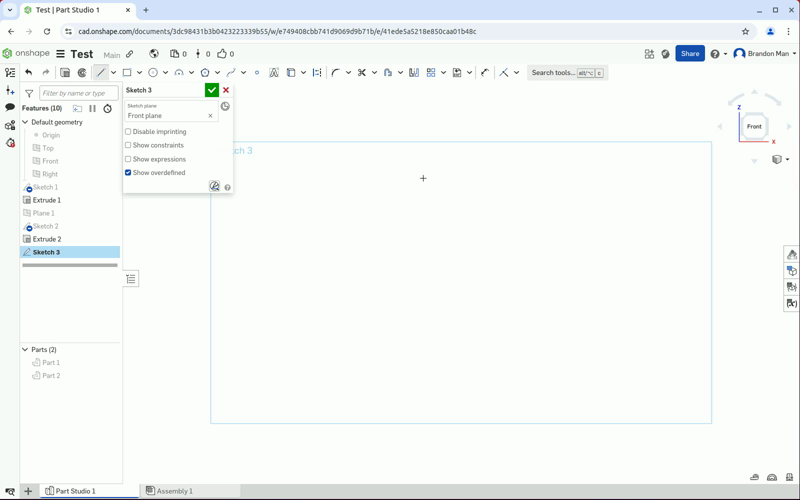
click(423, 177)
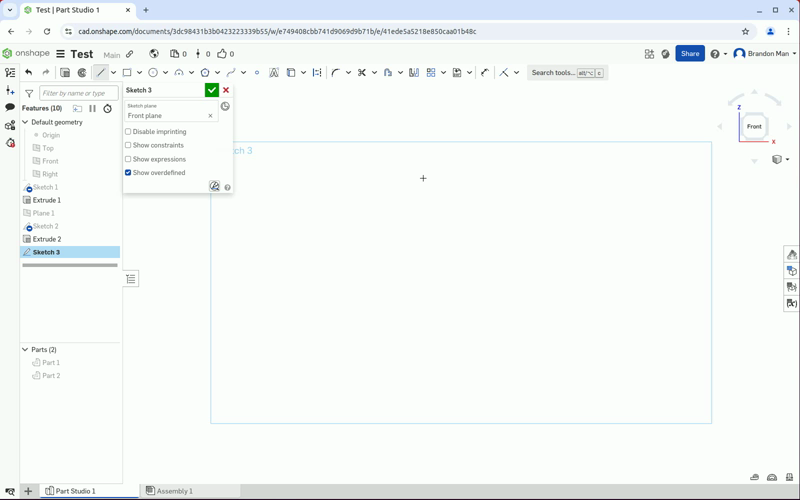
key_up(shift)
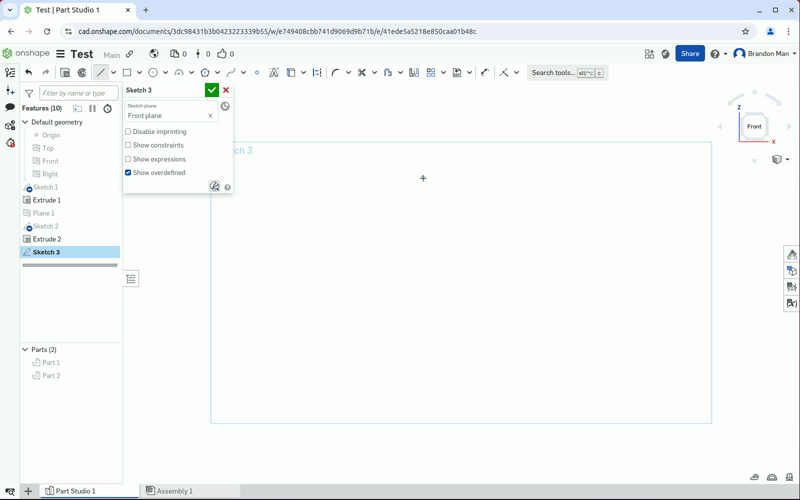
key_down(shift)
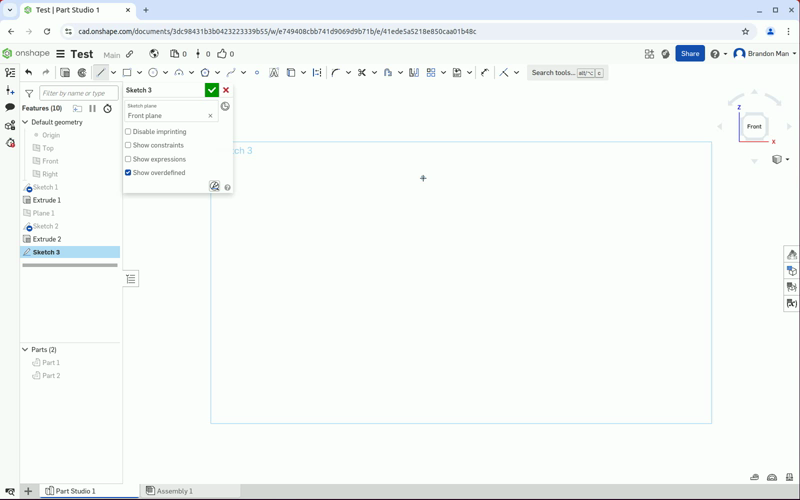
mouse_move(499, 213)
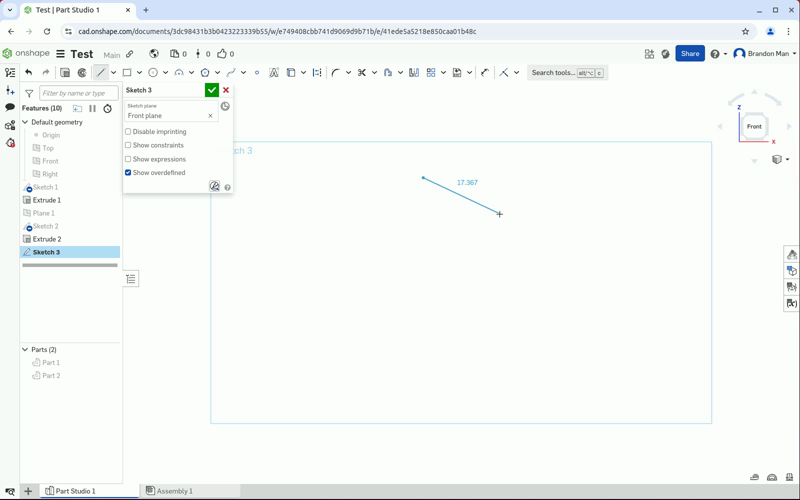
click(499, 213)
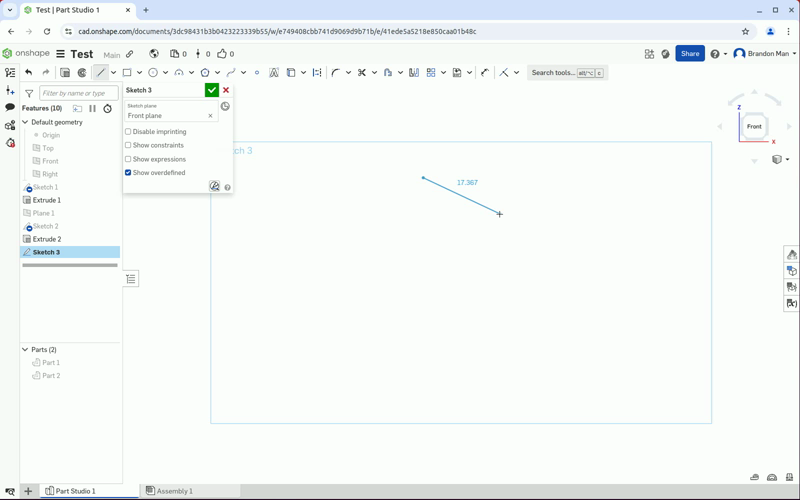
key_up(shift)
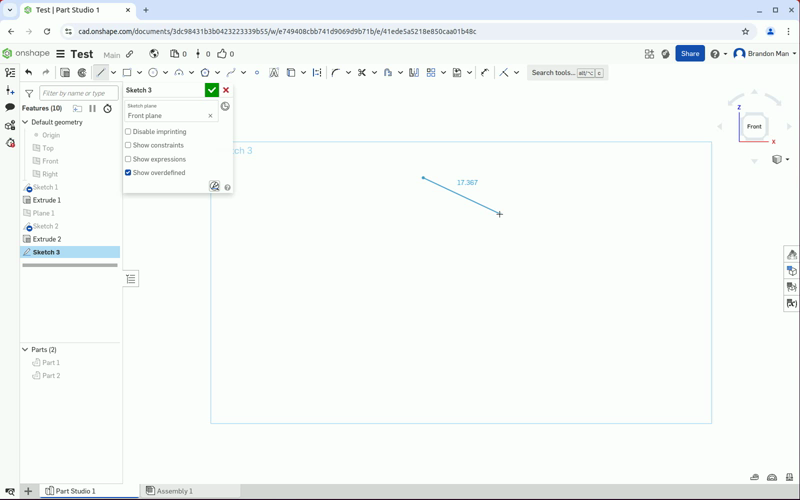
key_down(shift)
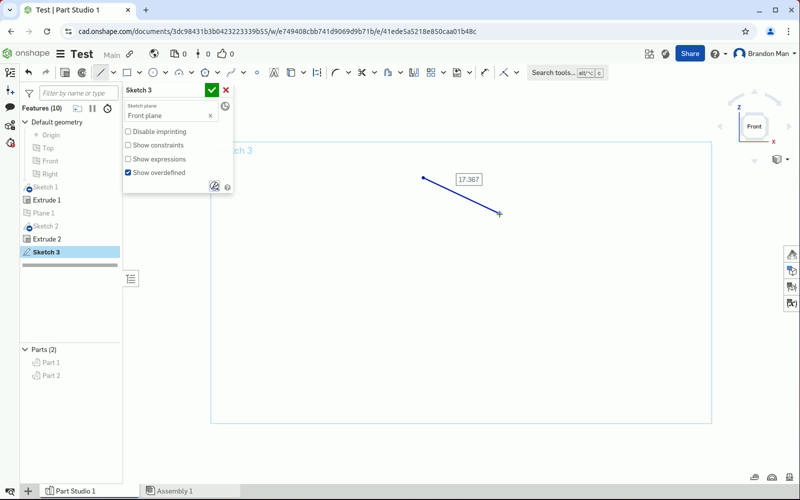
mouse_move(529, 213)
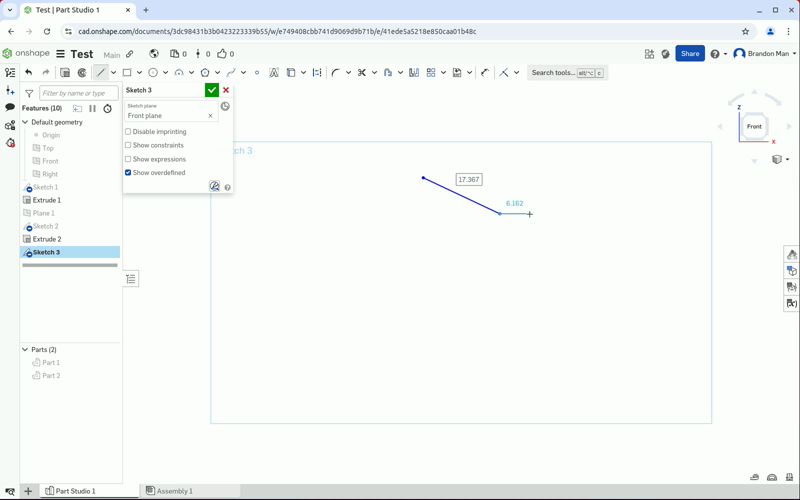
mouse_move(499, 177)
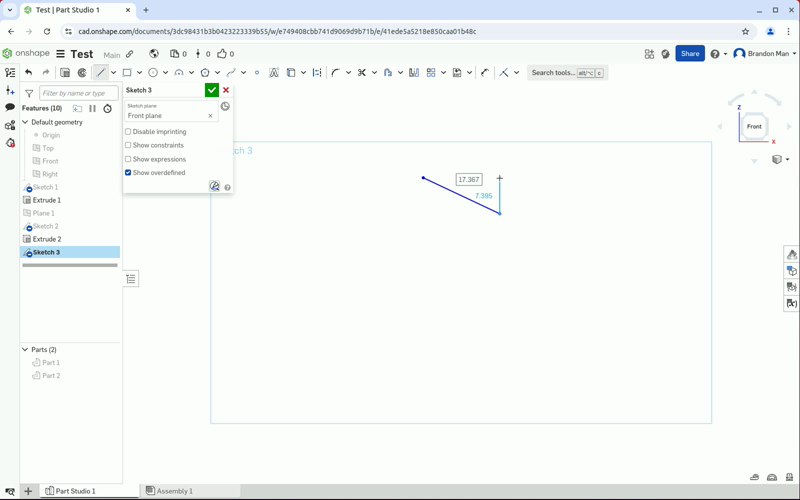
click(499, 177)
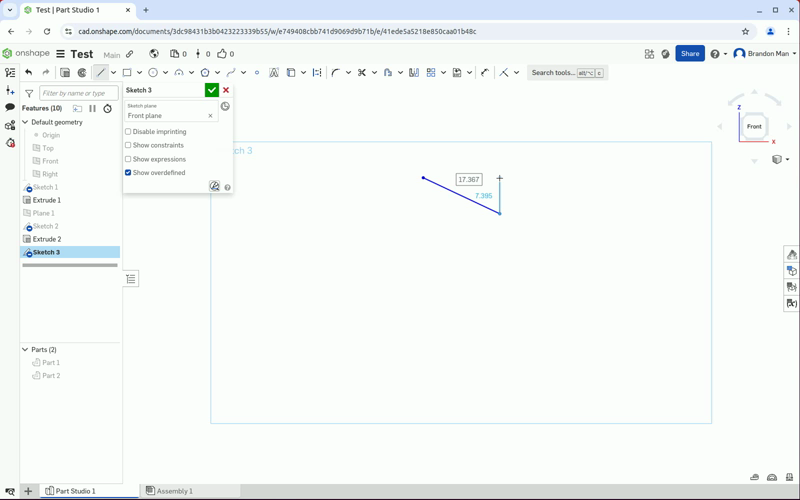
key_up(shift)
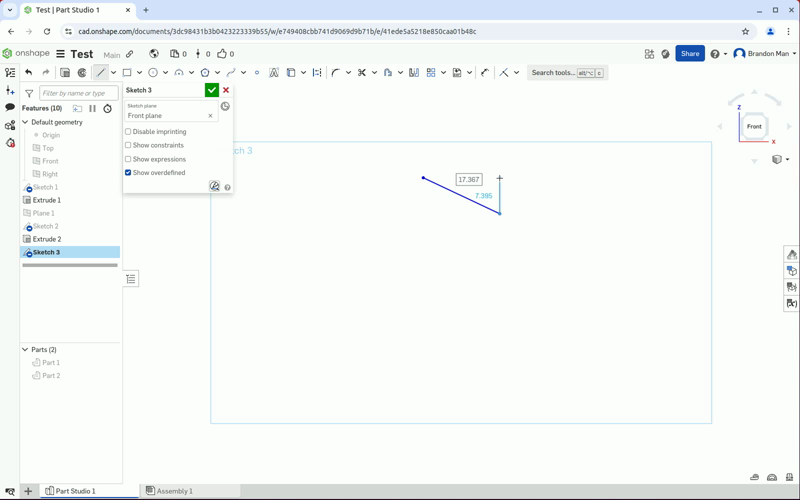
key_down(shift)
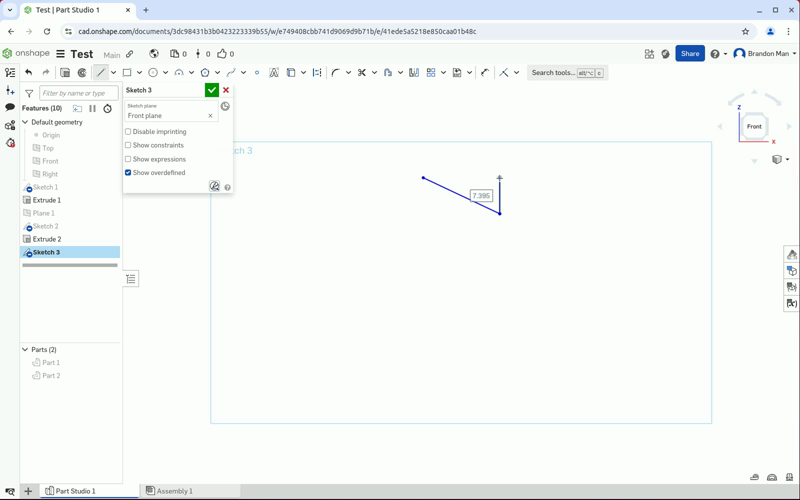
mouse_move(423, 177)
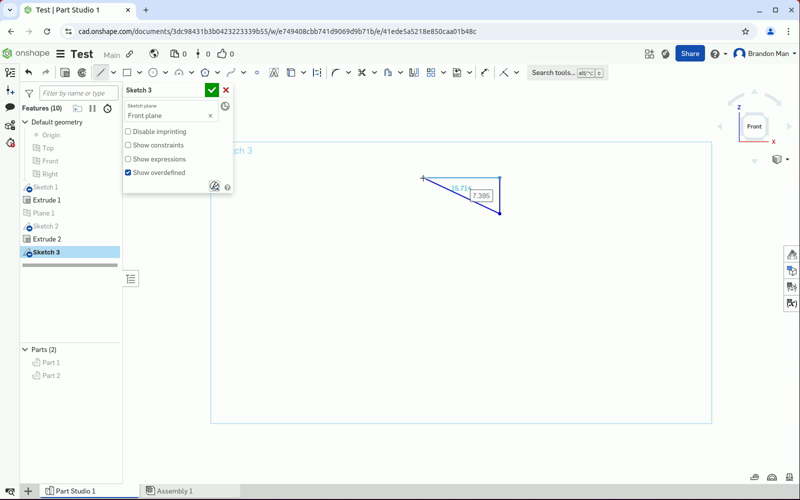
key_up(shift)
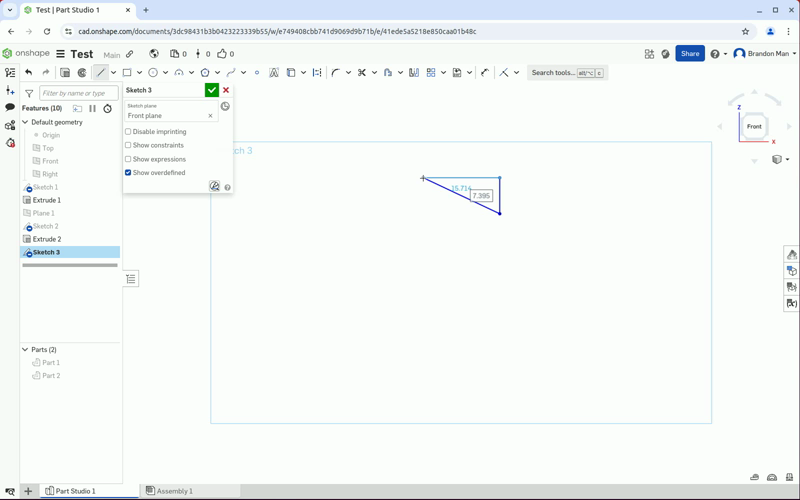
click(423, 177)
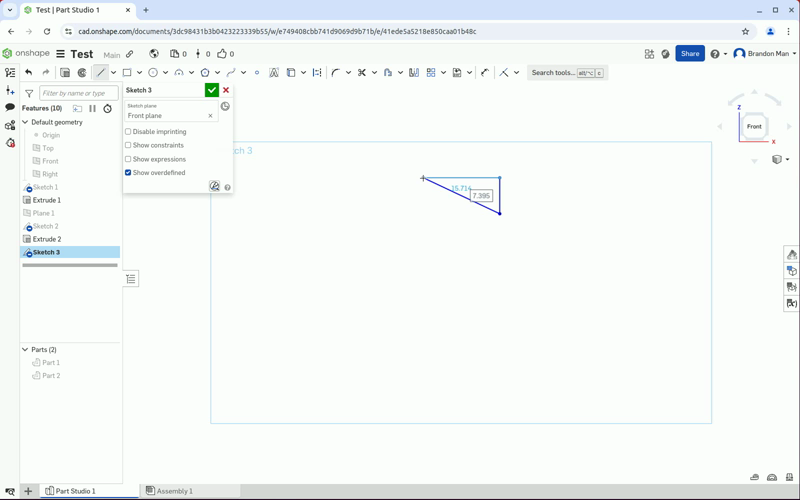
key(esc)
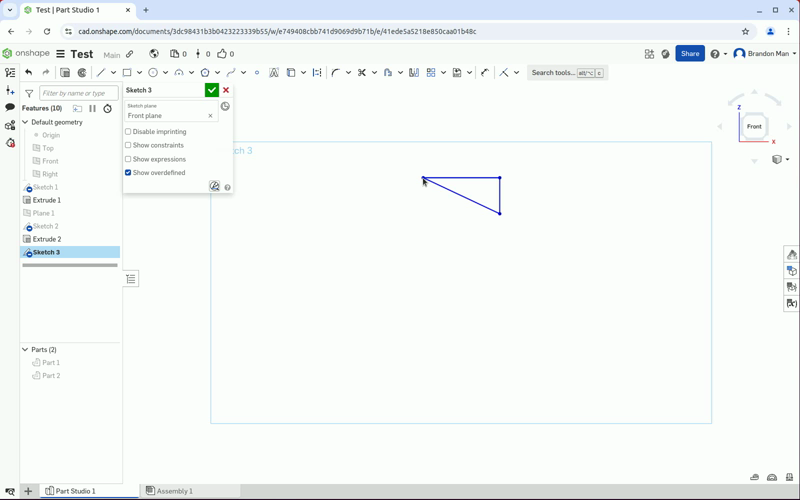
mouse_move(475, 182)
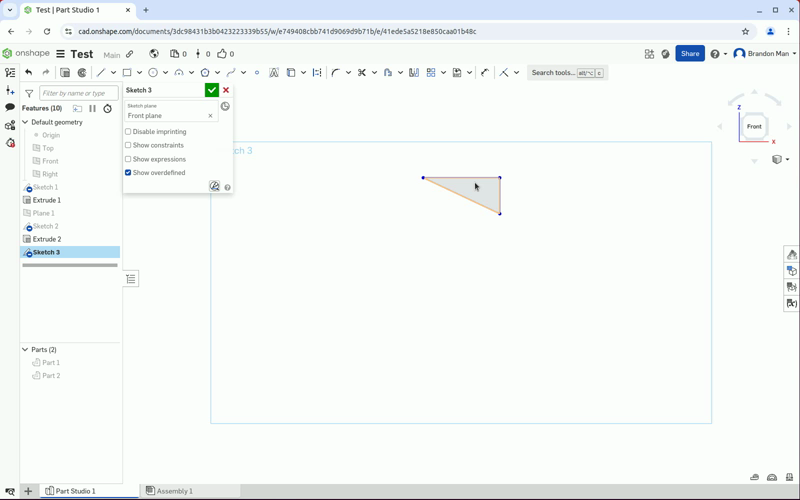
scroll(6)
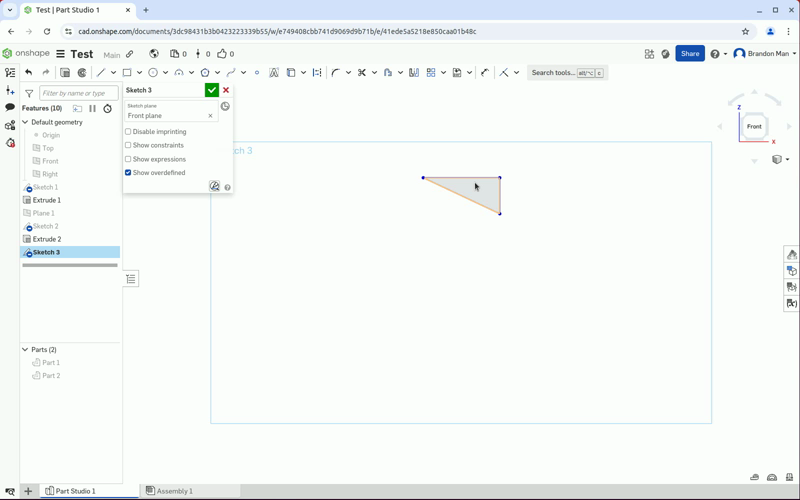
scroll(6)
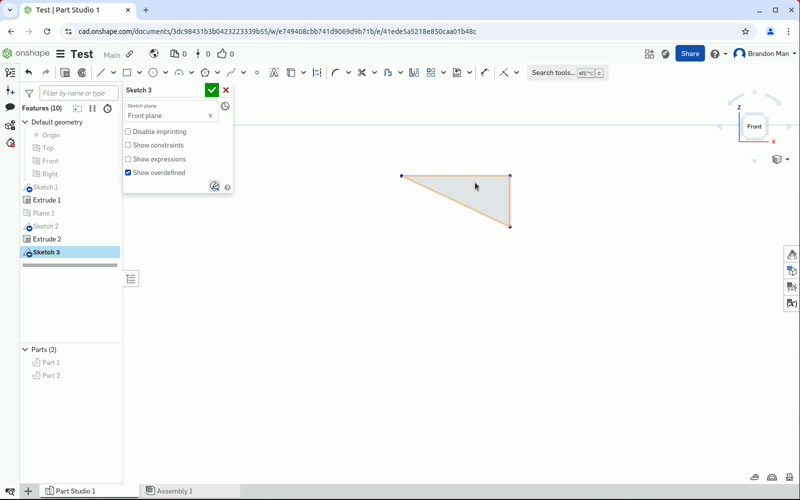
scroll(6)
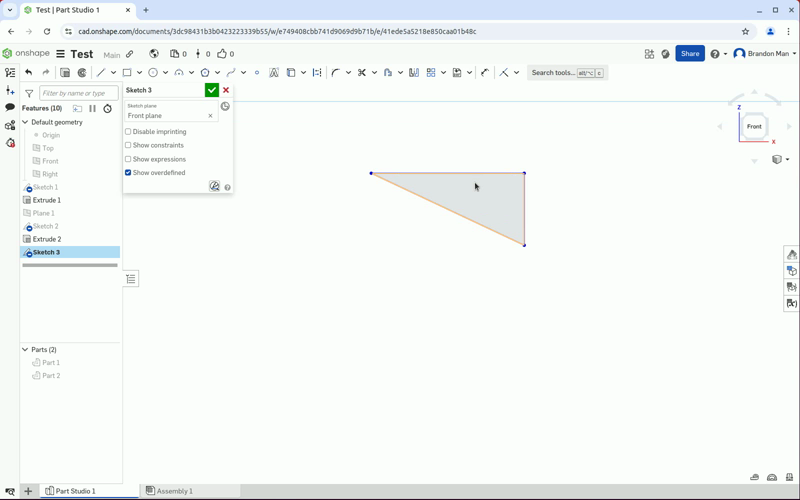
scroll(6)
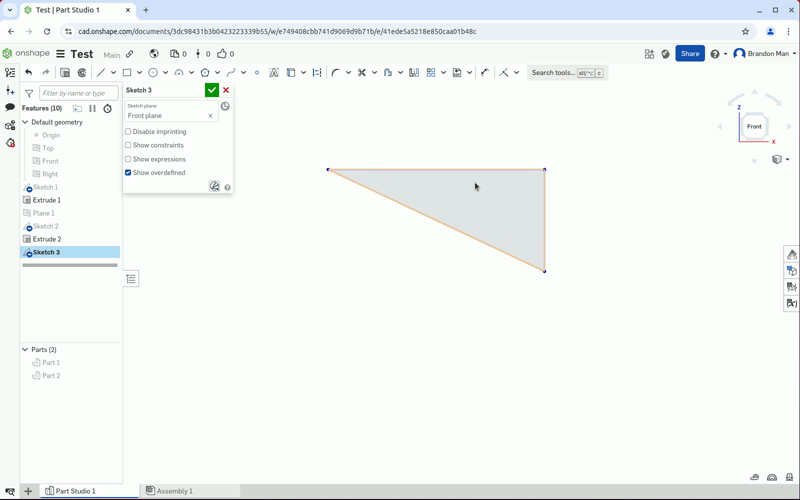
scroll(6)
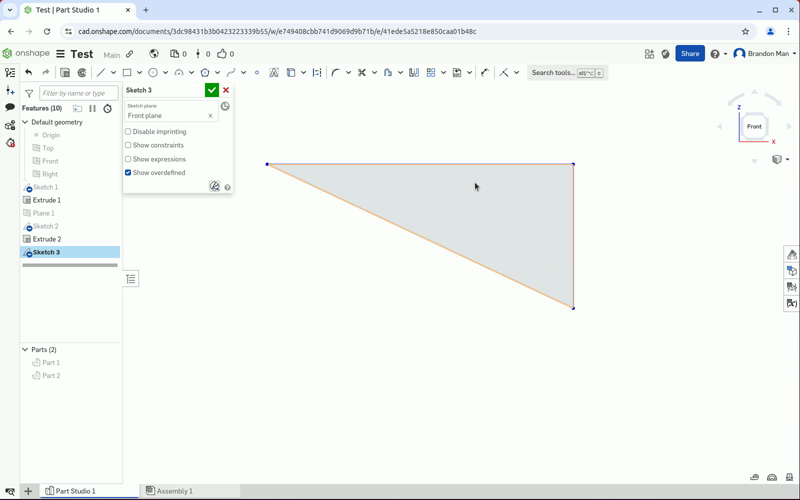
scroll(6)
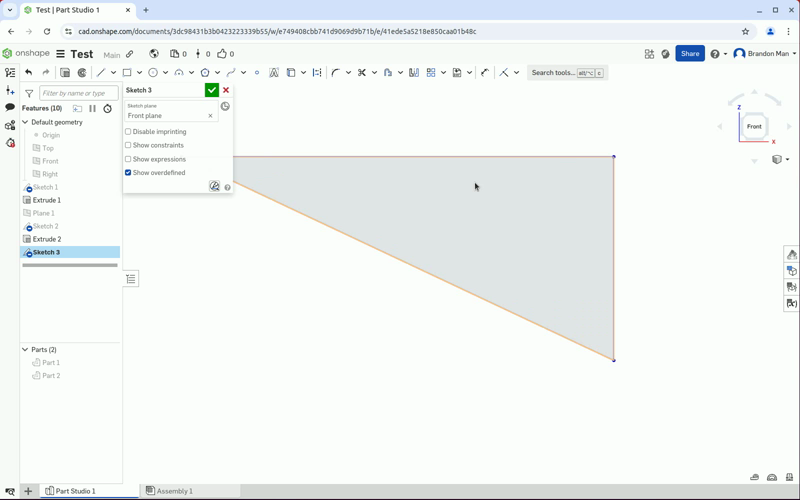
scroll(6)
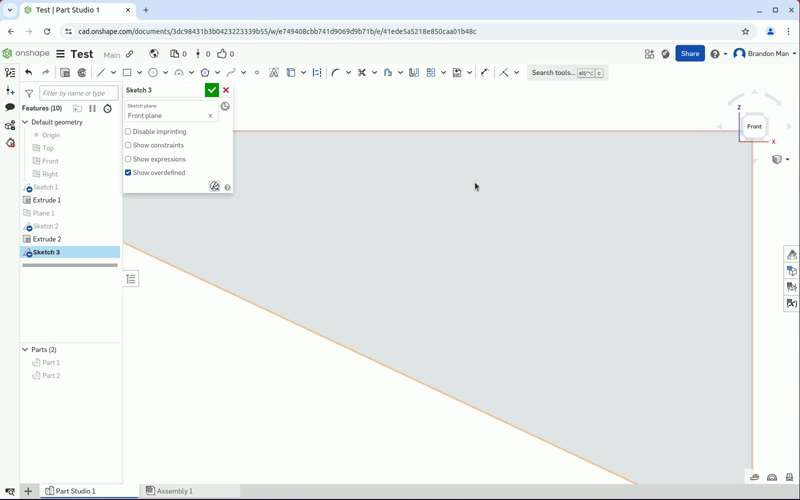
click(475, 182)
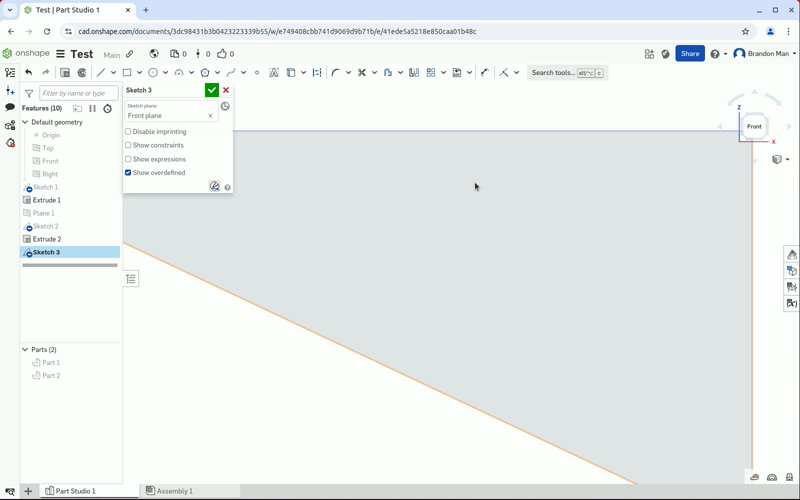
scroll(-6)
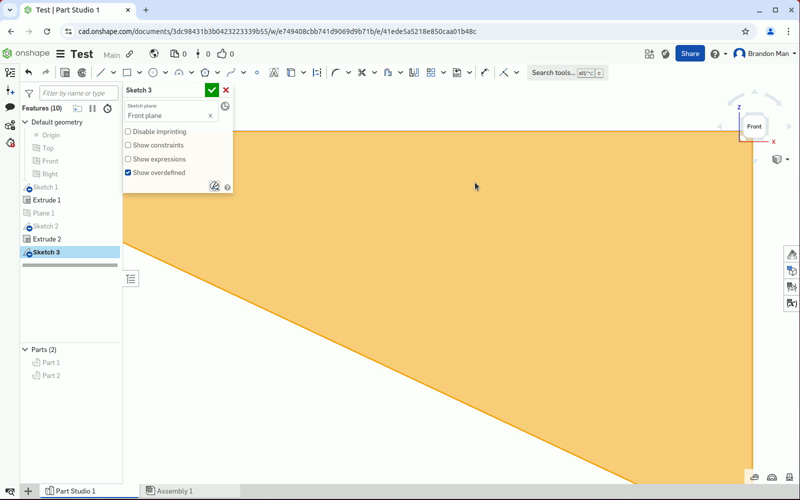
scroll(-6)
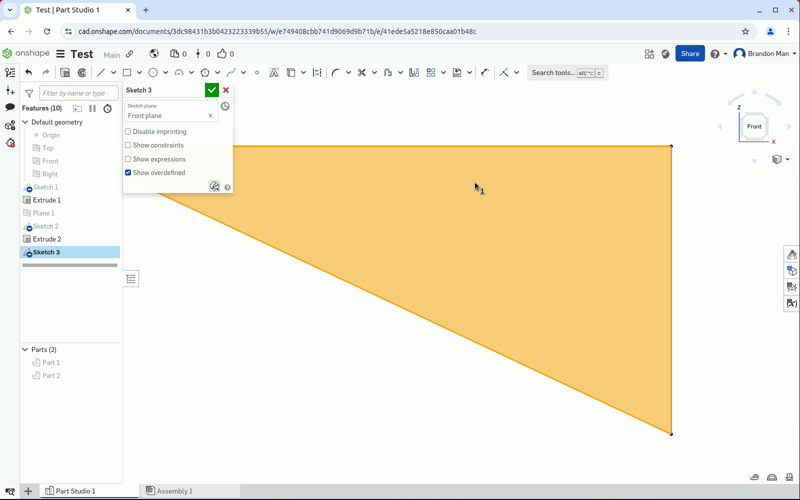
scroll(-6)
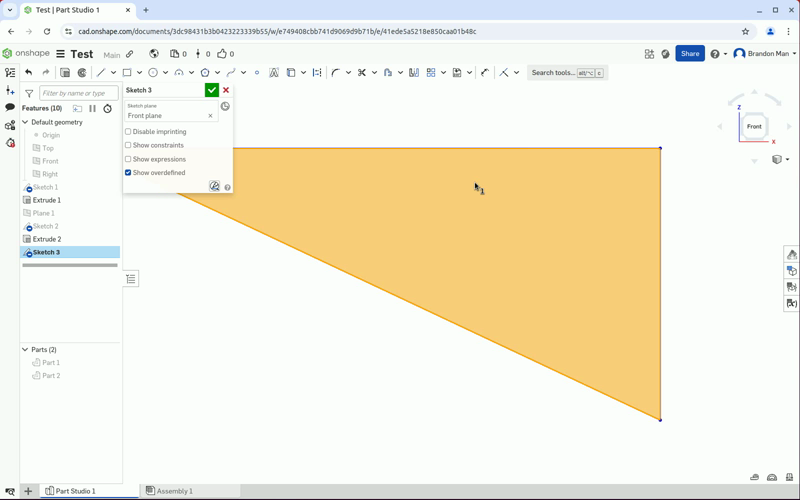
scroll(-6)
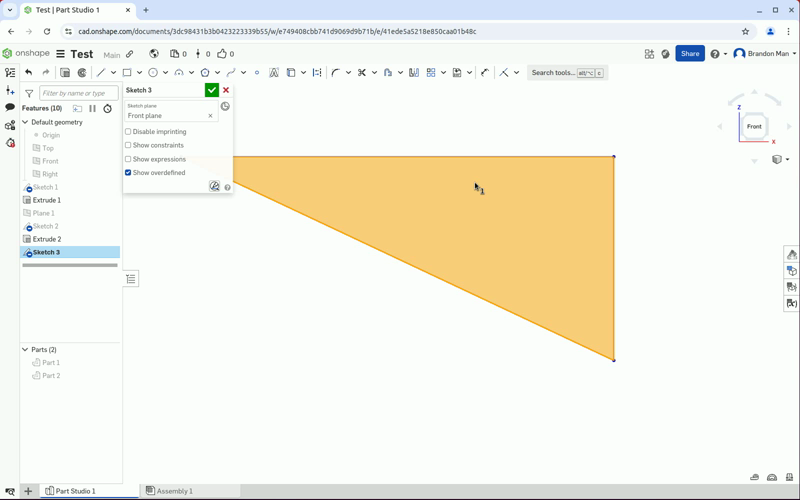
scroll(-6)
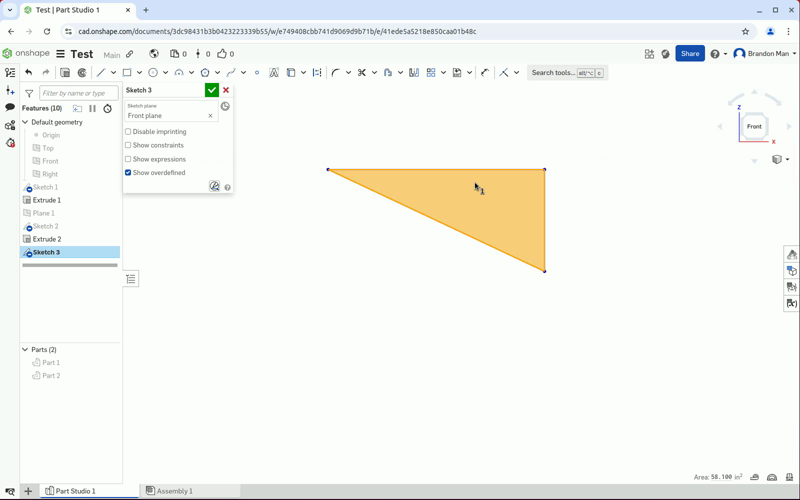
scroll(-6)
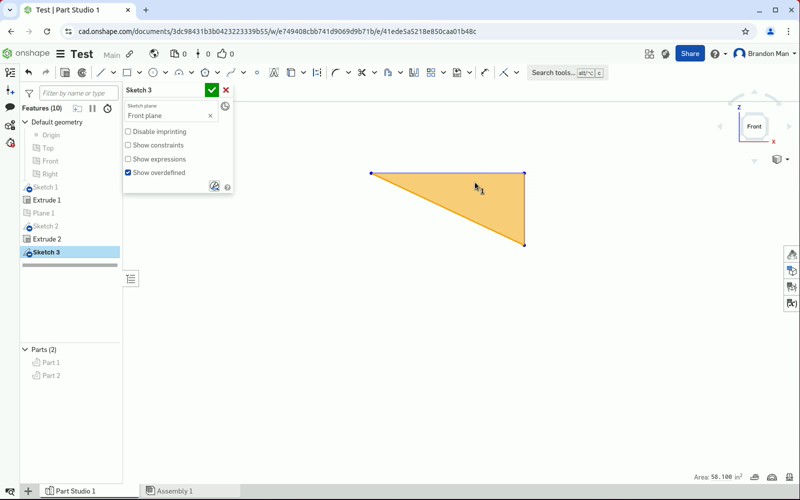
scroll(-6)
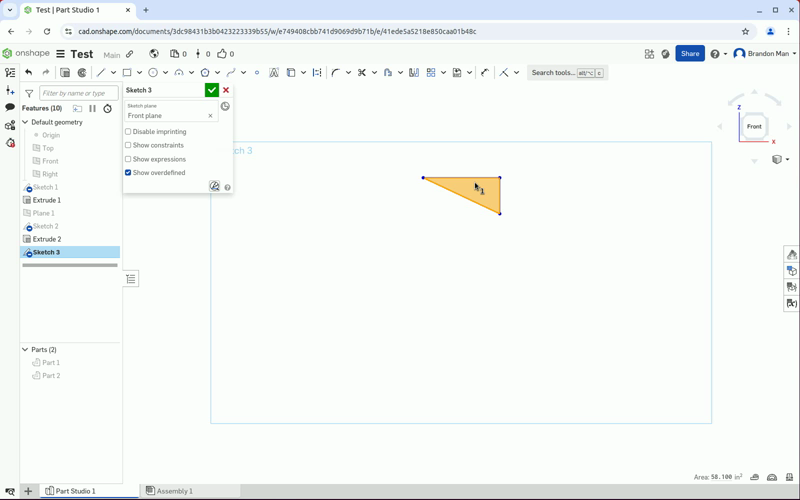
mouse_move(73, 352)
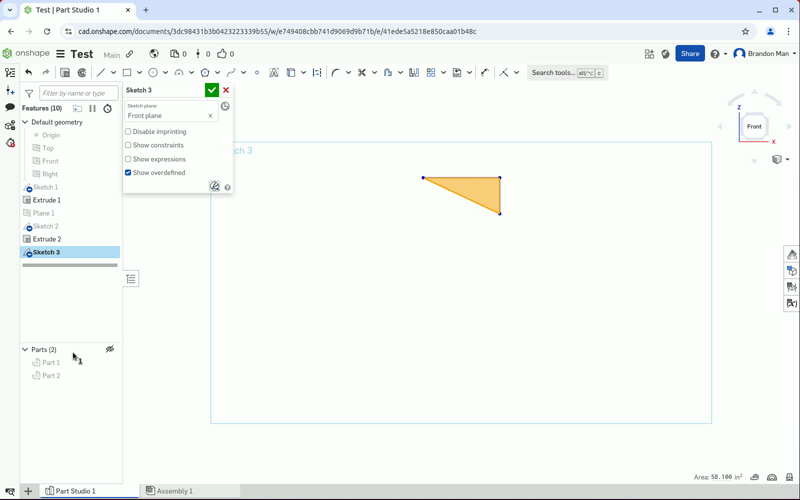
key(shift+y)
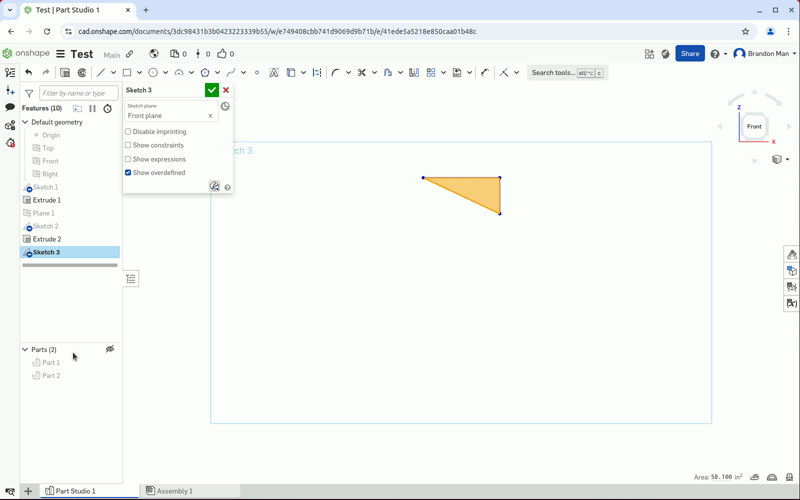
key(shift+e)
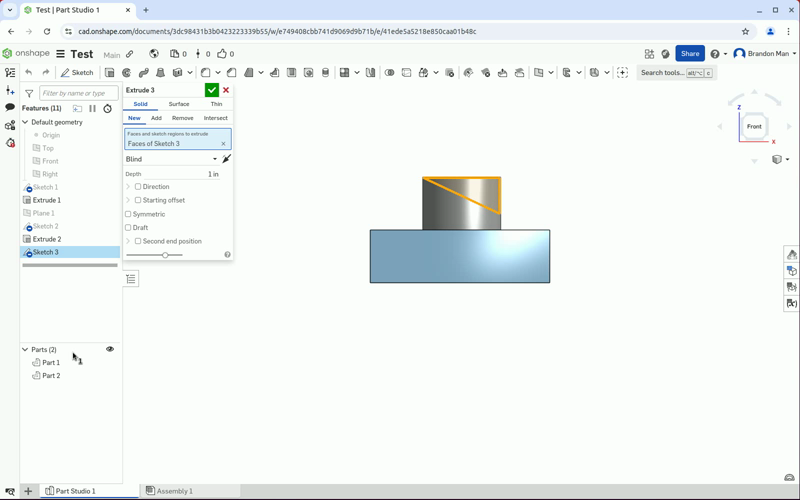
mouse_move(143, 106)
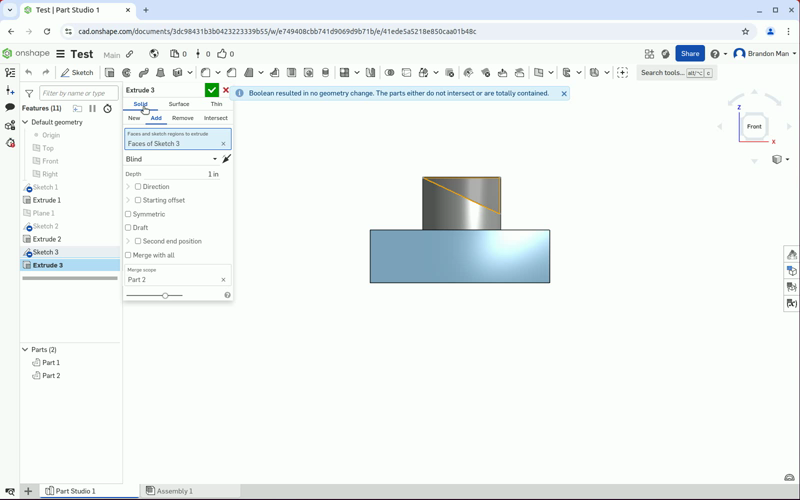
click(143, 106)
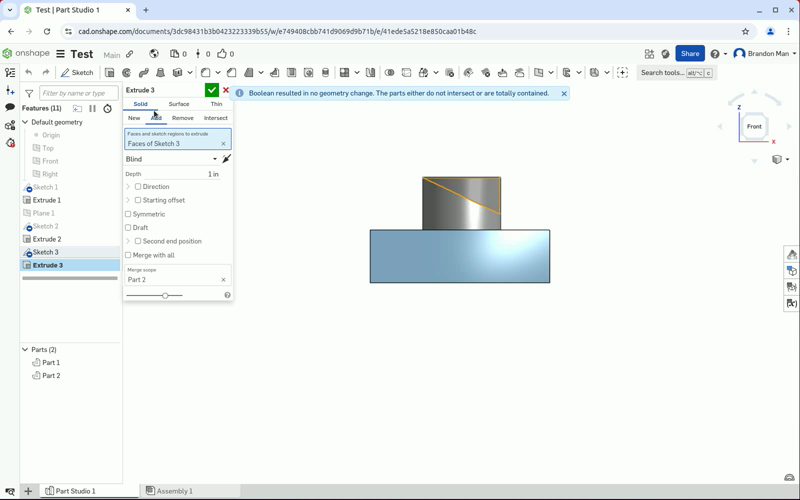
mouse_move(186, 120)
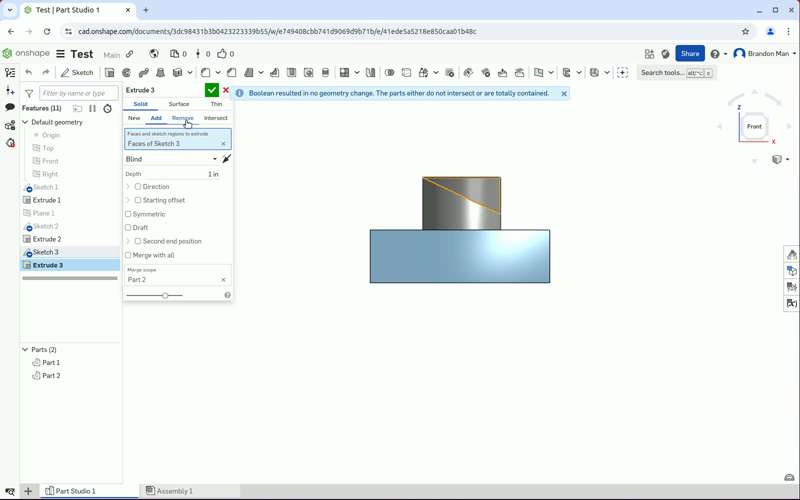
click(186, 120)
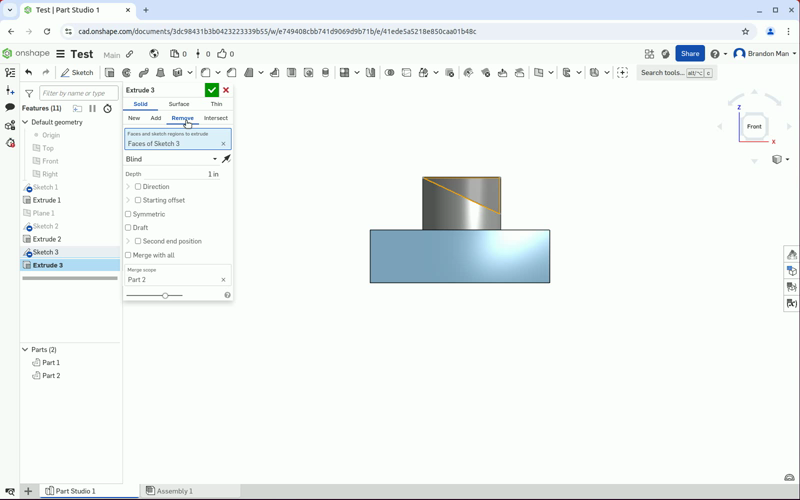
key(tab, 4)
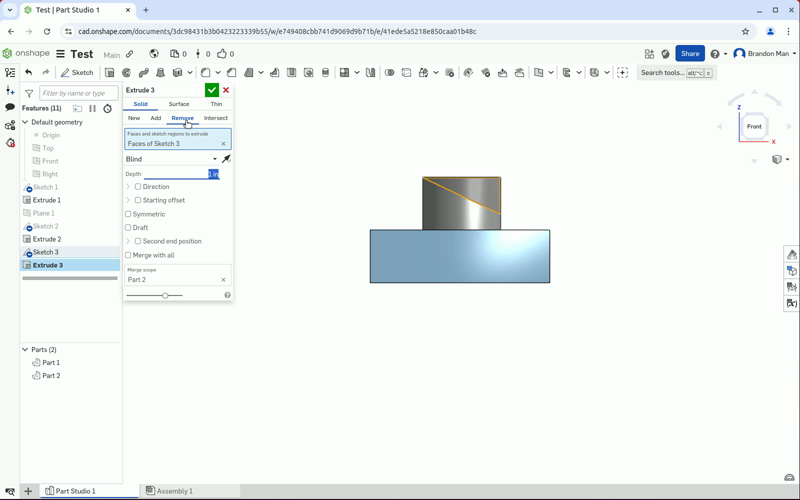
text(32.256)
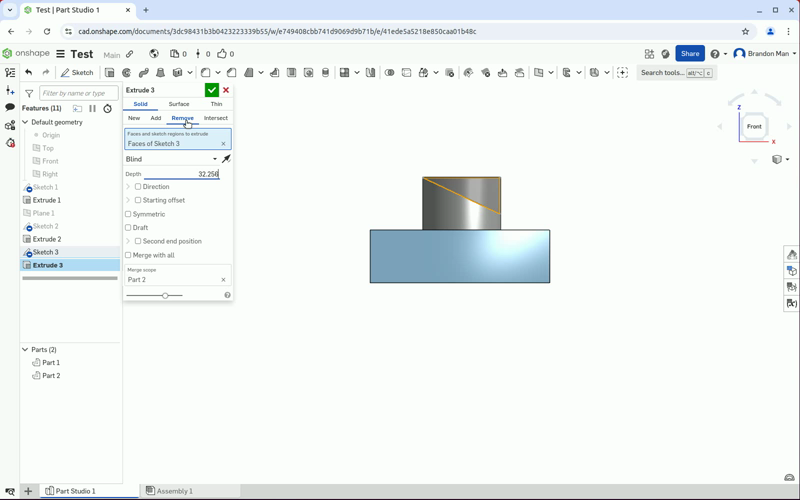
key(tab, 3)
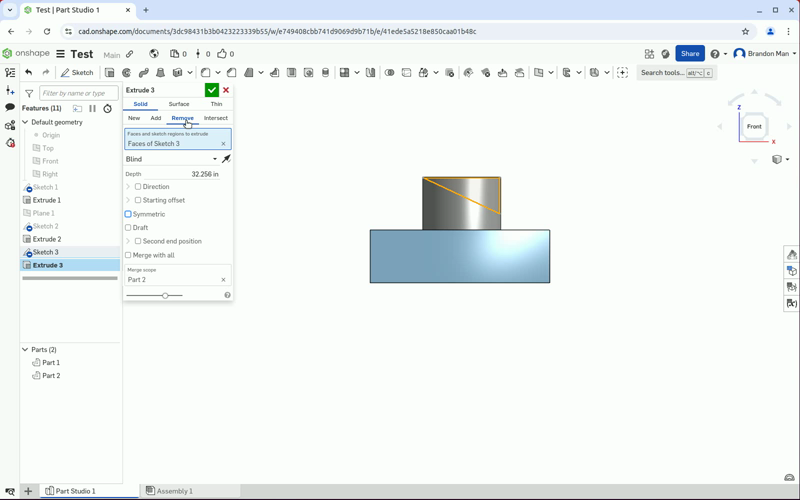
key(space)
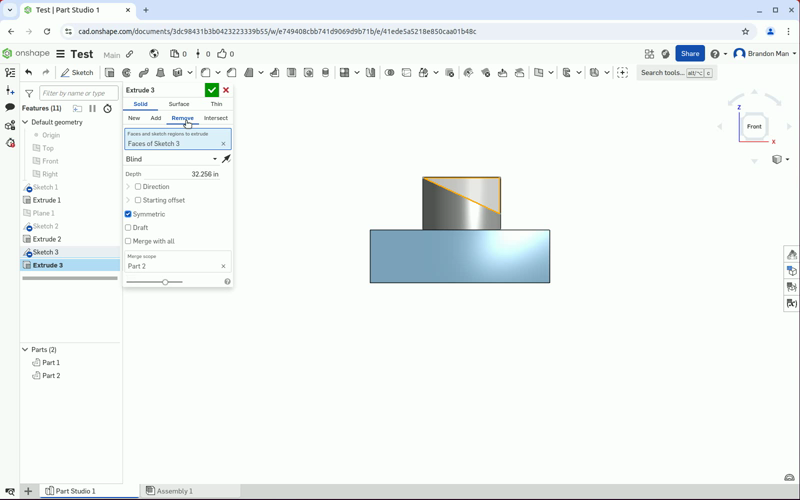
key(tab, 2)
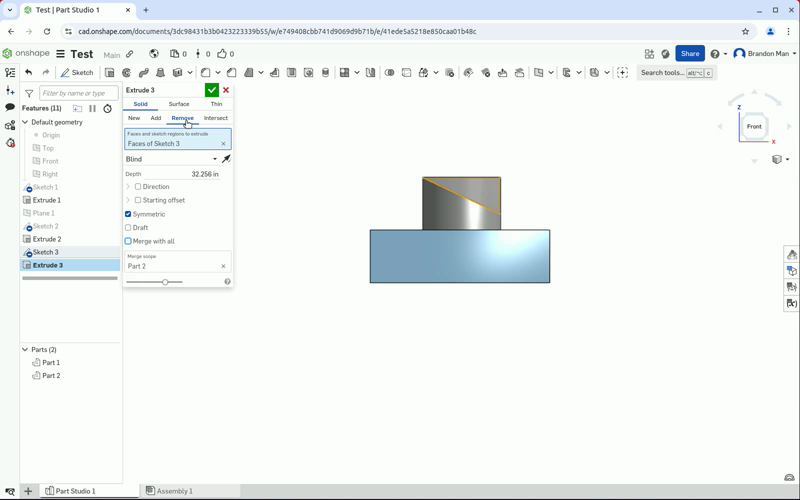
key(space)
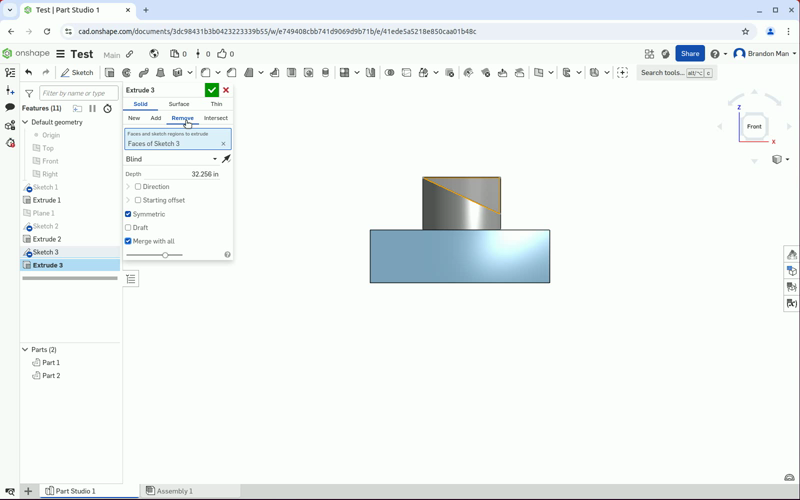
key(enter)
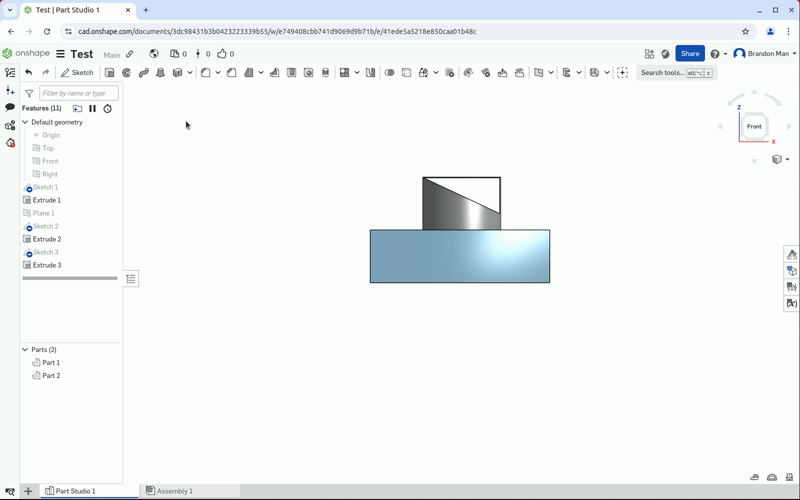
key(shift+h)
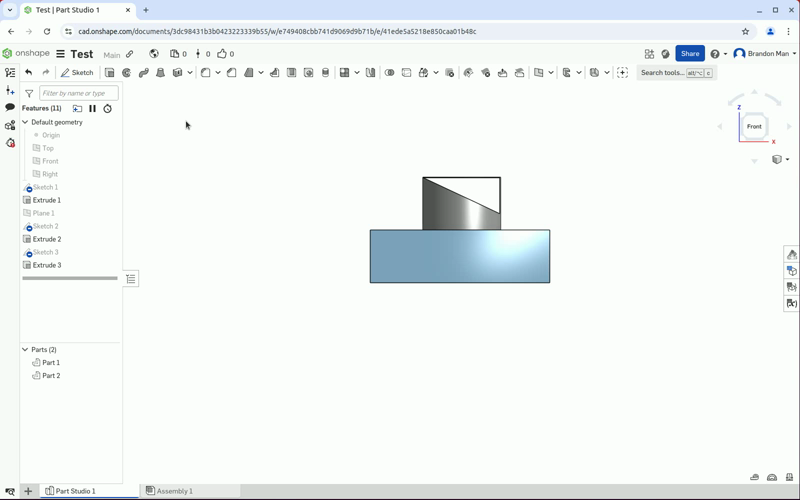
key(shift+h)
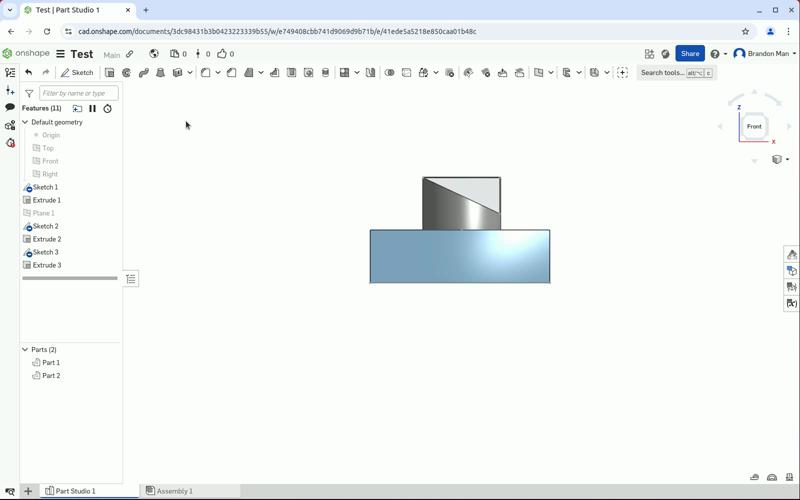
key(shift+7)
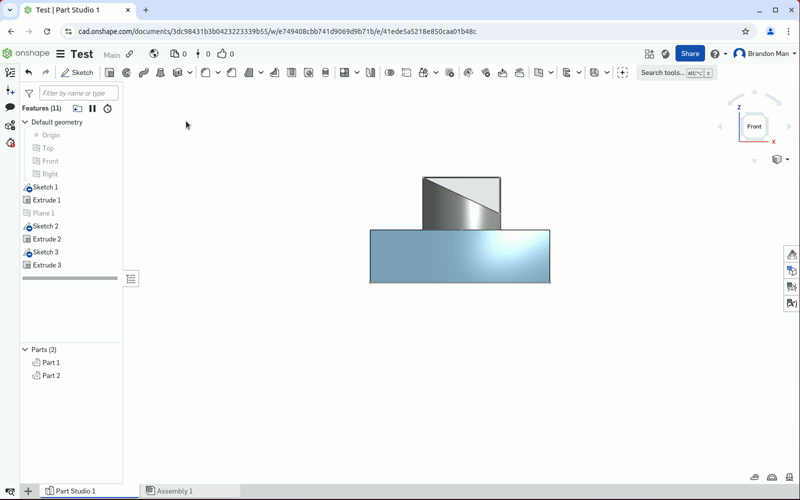
key(left, 2)
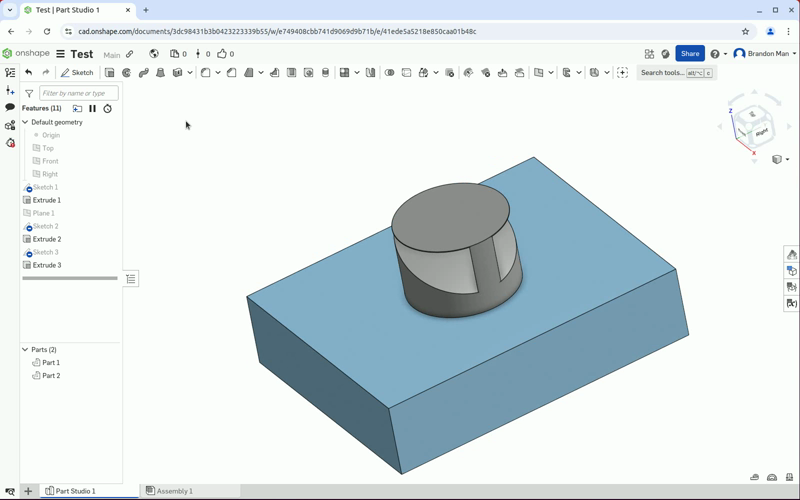
key(down, 2)
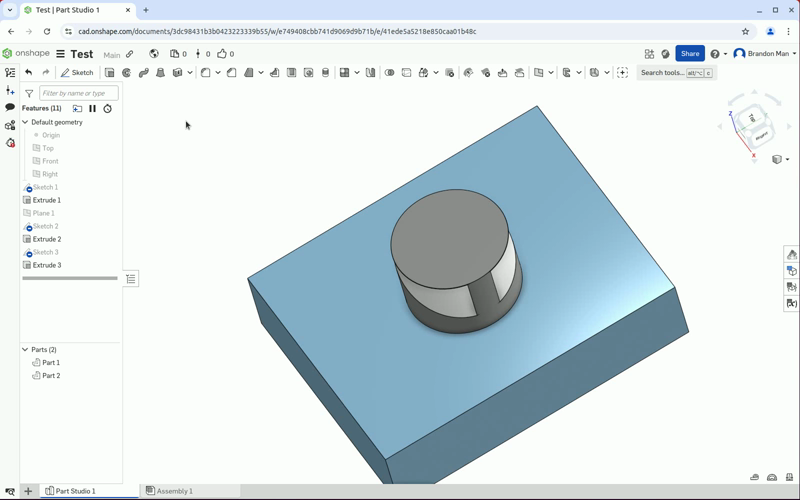
key(up, 2)
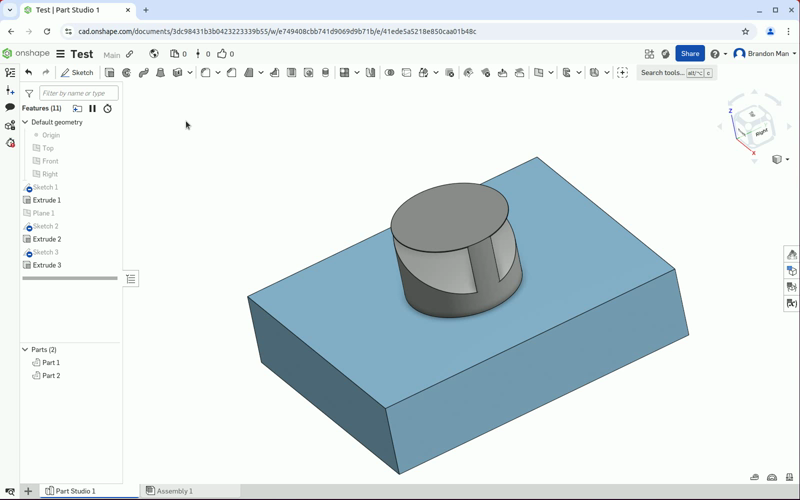
key(right, 2)
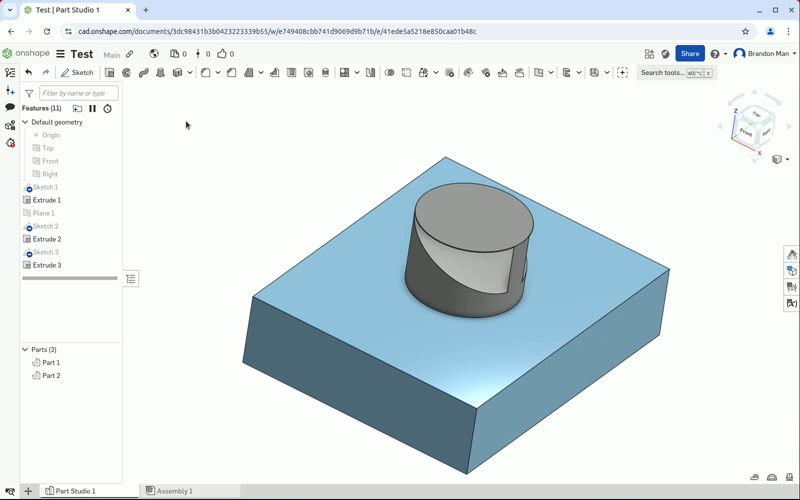
mouse_move(73, 189)
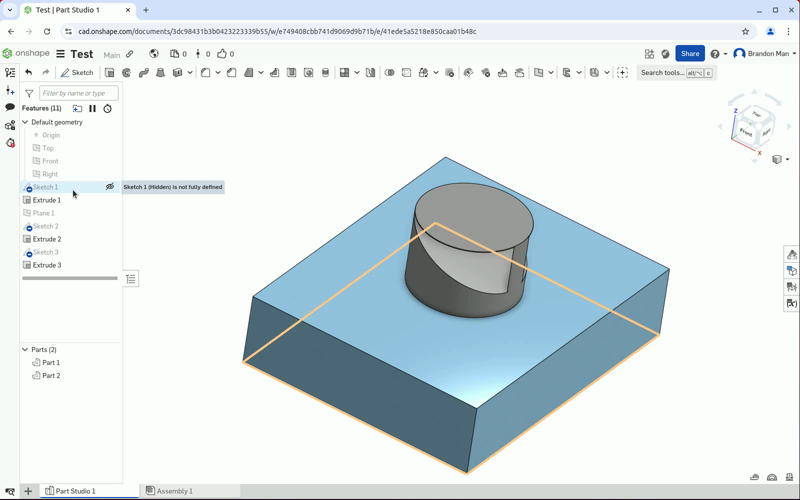
click(73, 189)